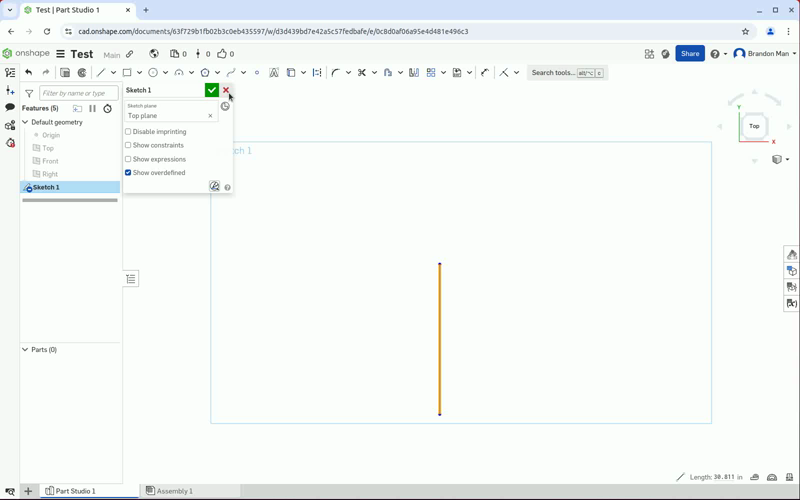
key(shift+h)
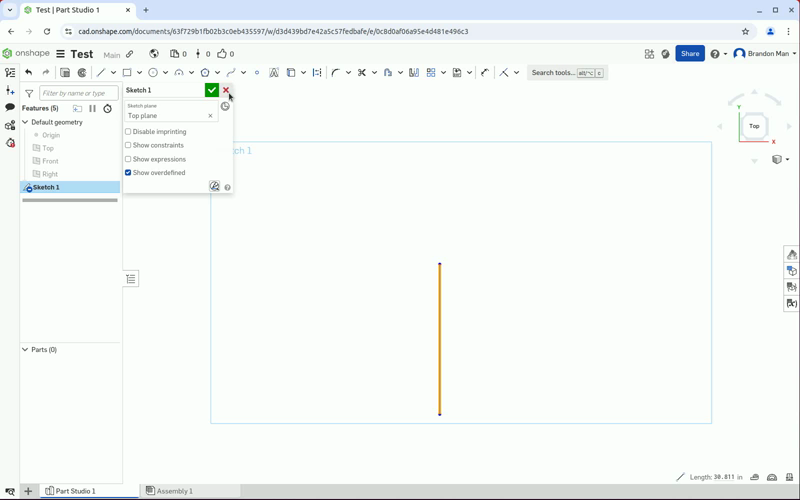
key(shift+s)
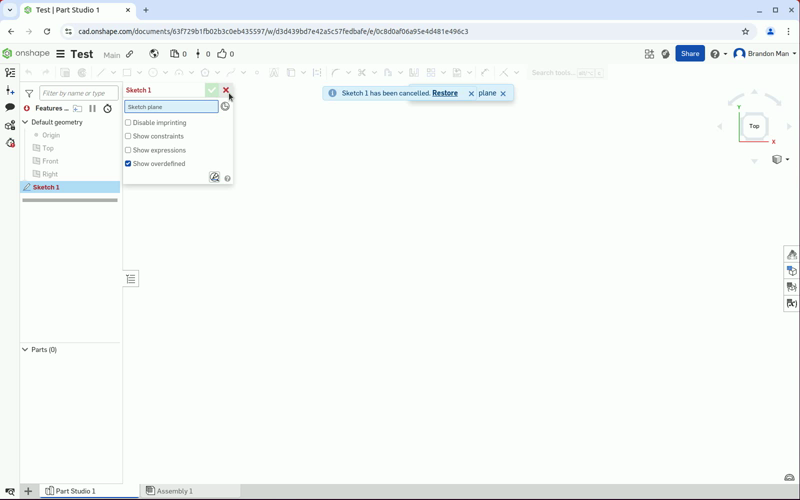
mouse_move(73, 150)
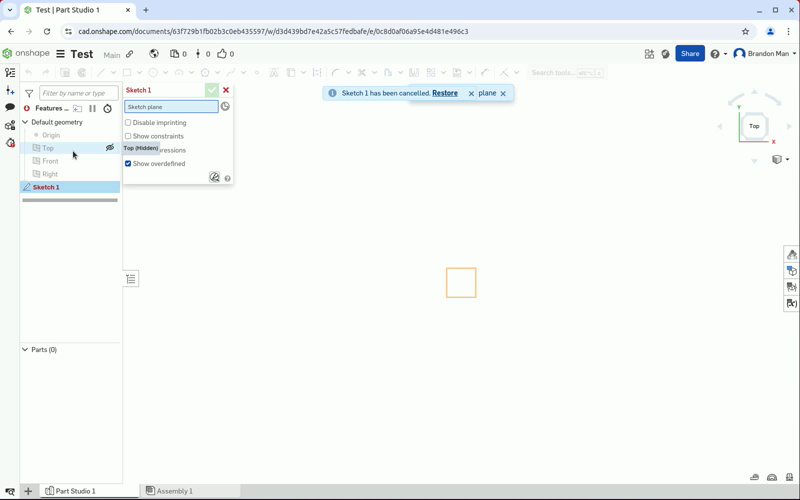
click(73, 150)
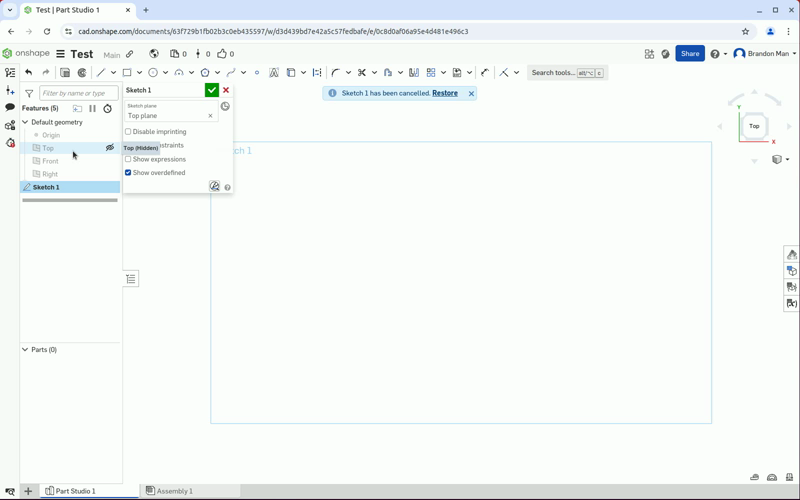
mouse_move(73, 352)
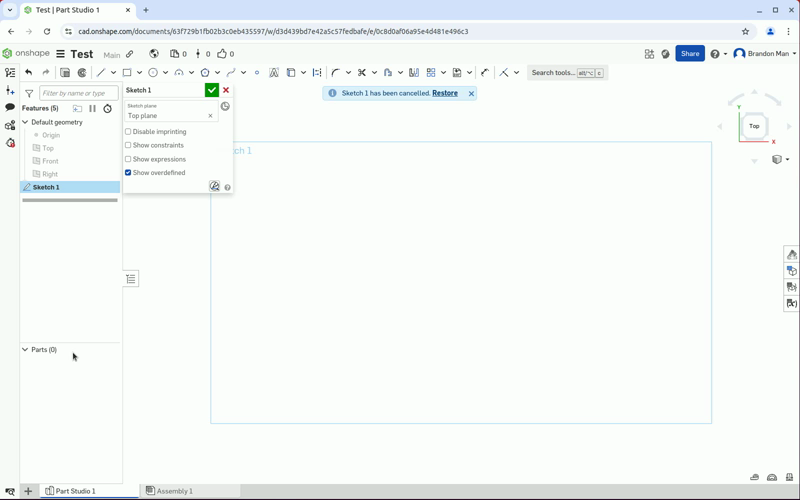
key(y)
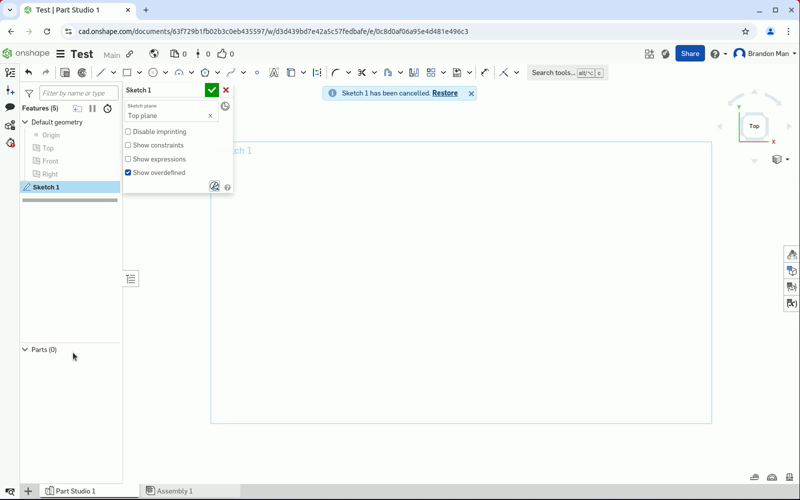
key(l)
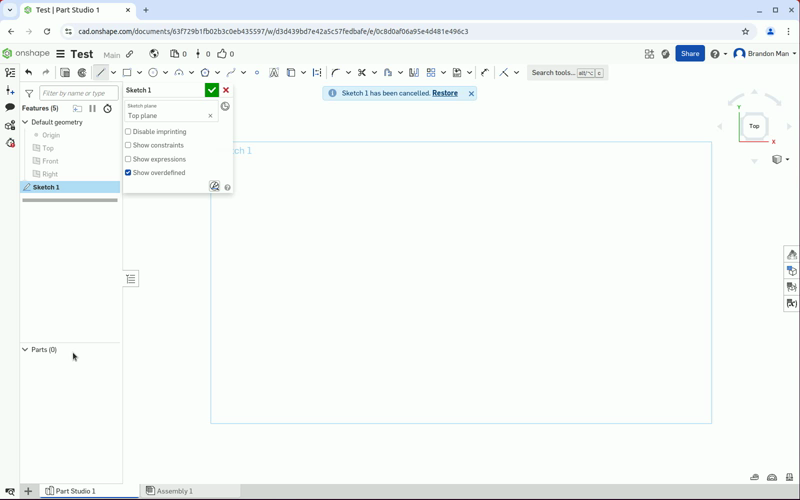
key_down(shift)
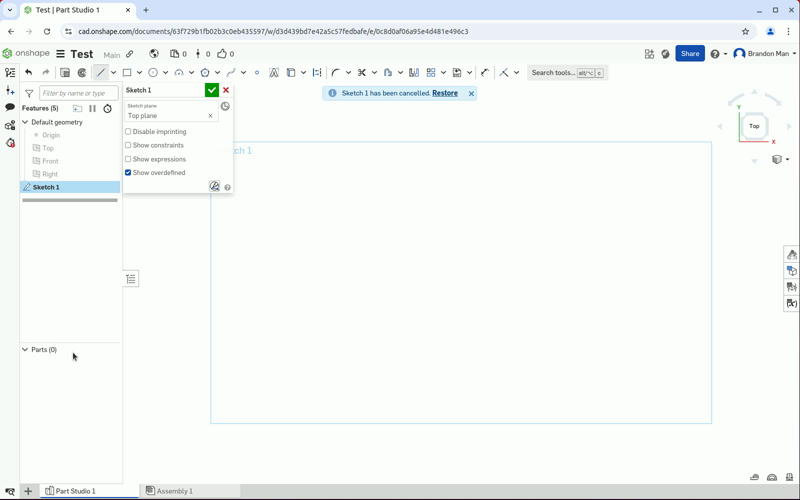
mouse_move(545, 273)
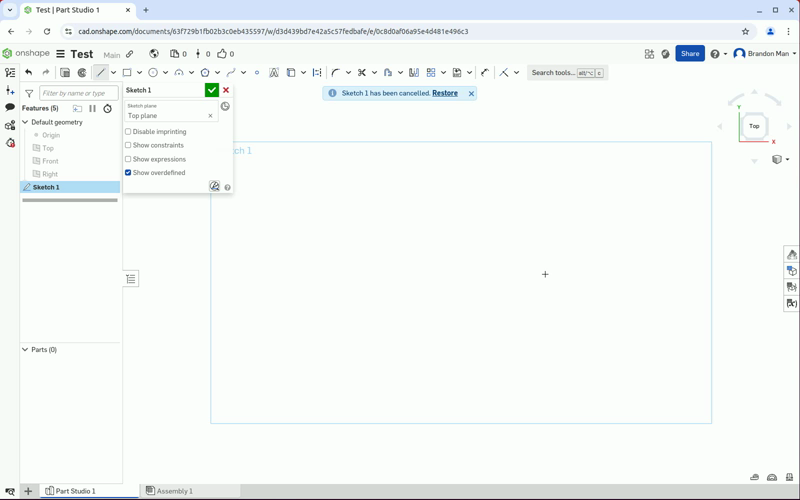
click(545, 273)
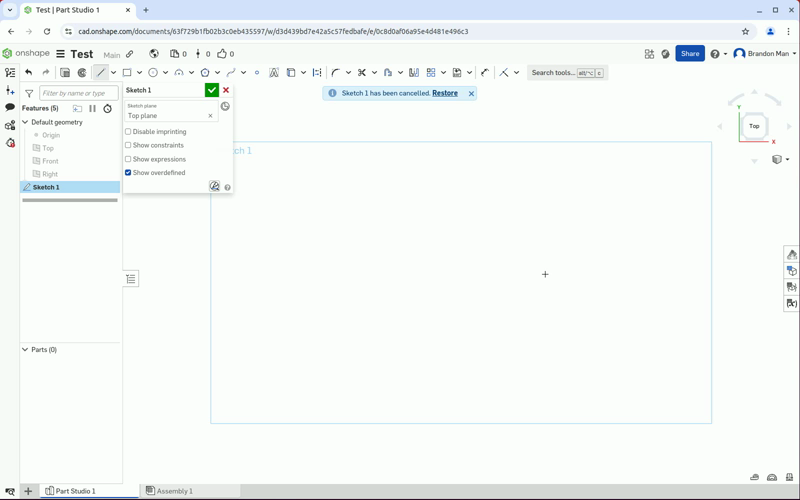
key_up(shift)
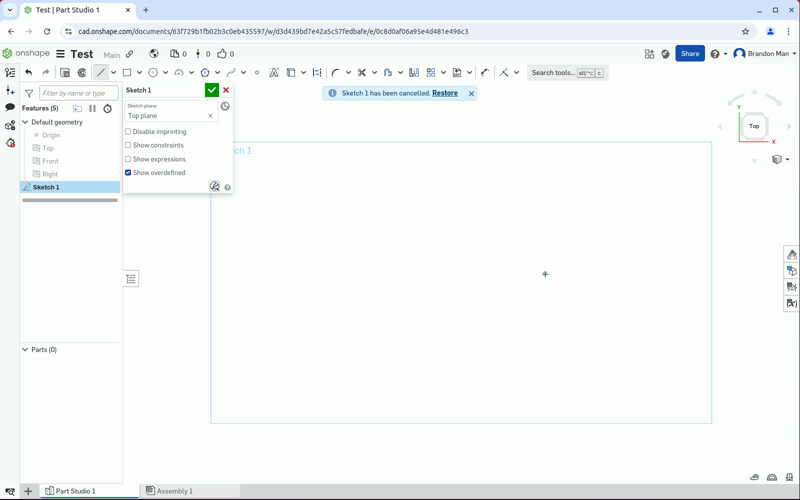
key_down(shift)
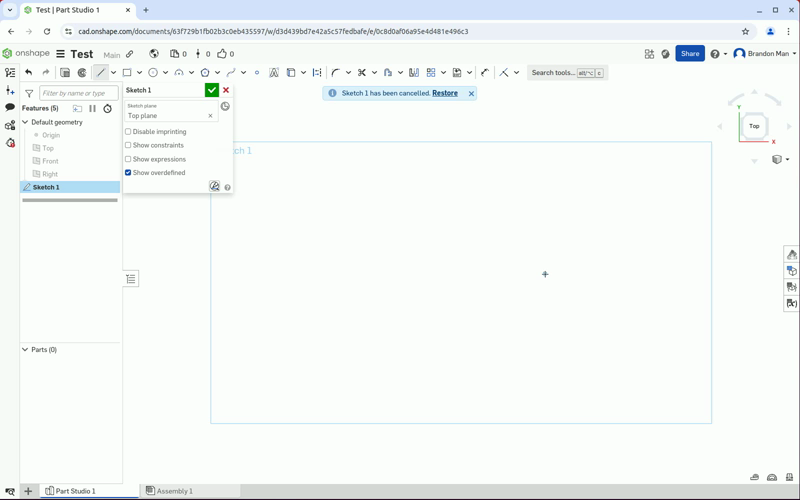
mouse_move(575, 273)
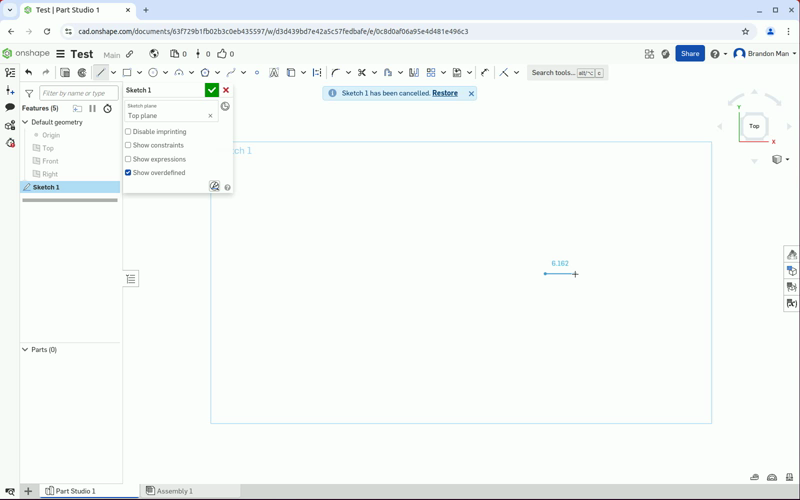
mouse_move(574, 273)
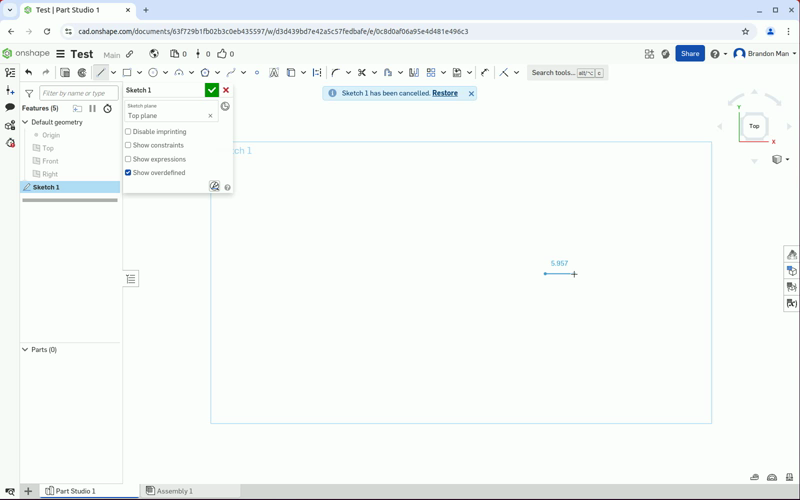
click(574, 273)
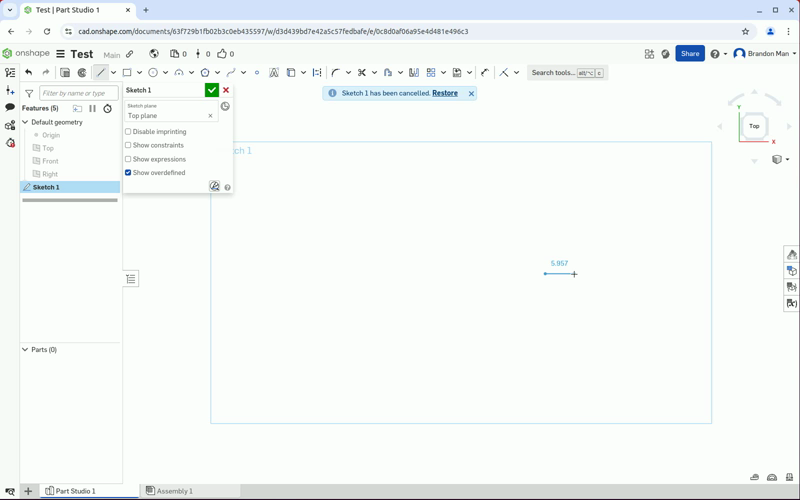
key_up(shift)
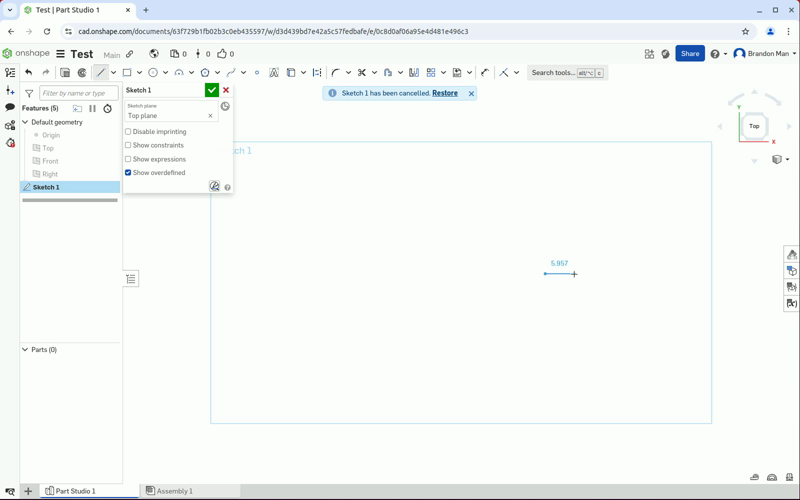
key_down(shift)
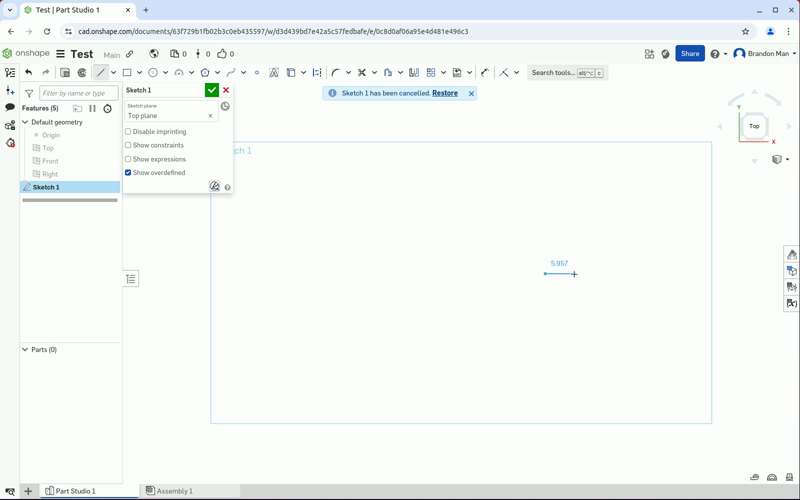
mouse_move(589, 273)
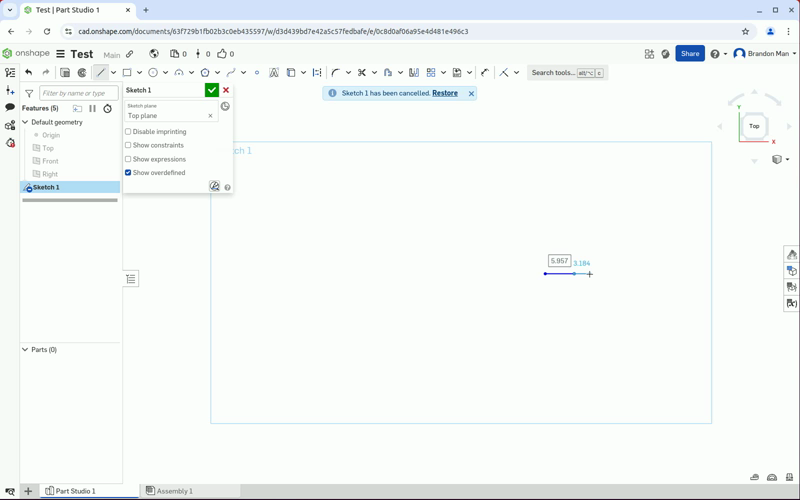
mouse_move(574, 252)
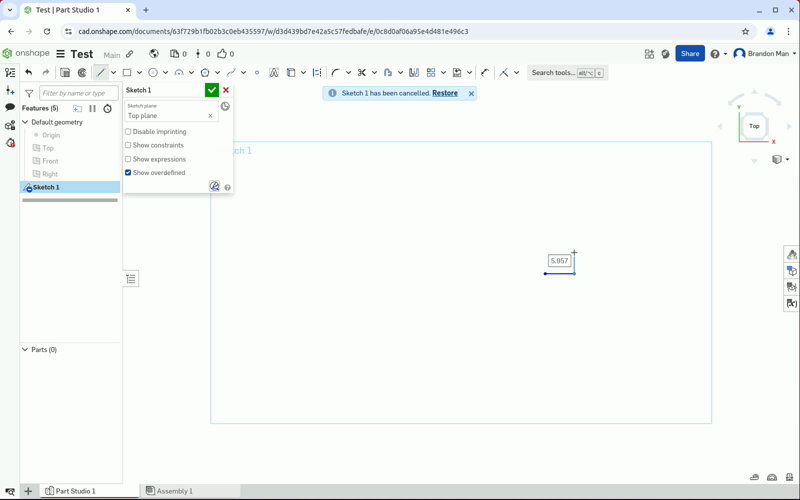
click(574, 252)
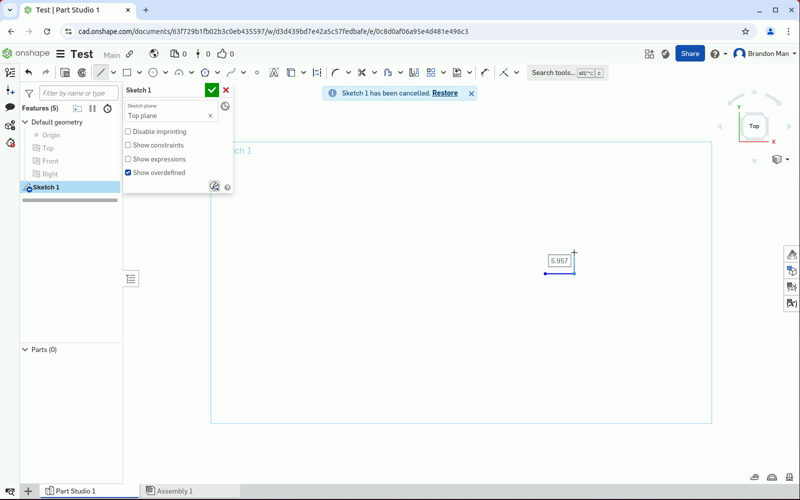
key_up(shift)
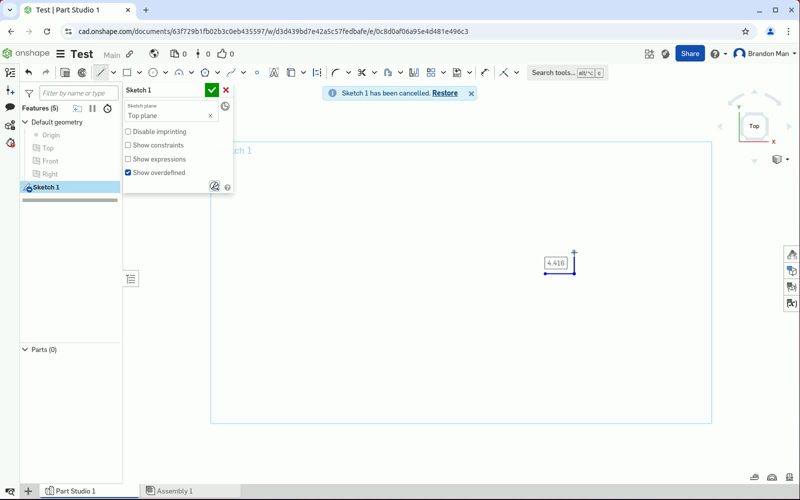
key_down(shift)
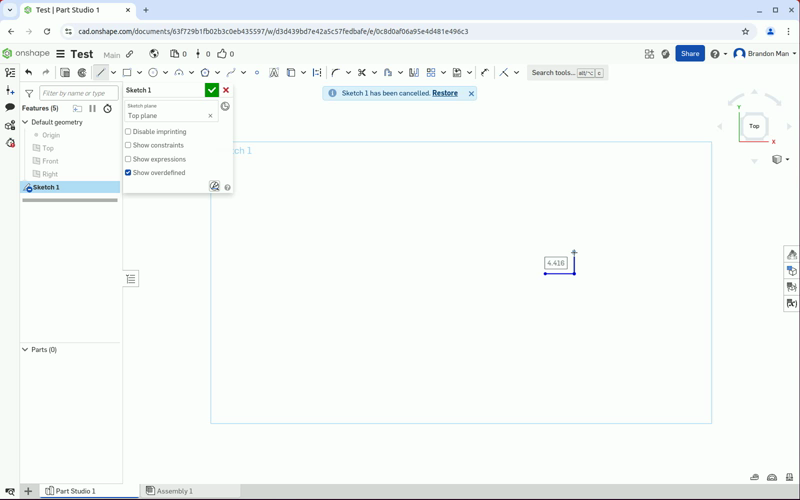
mouse_move(589, 252)
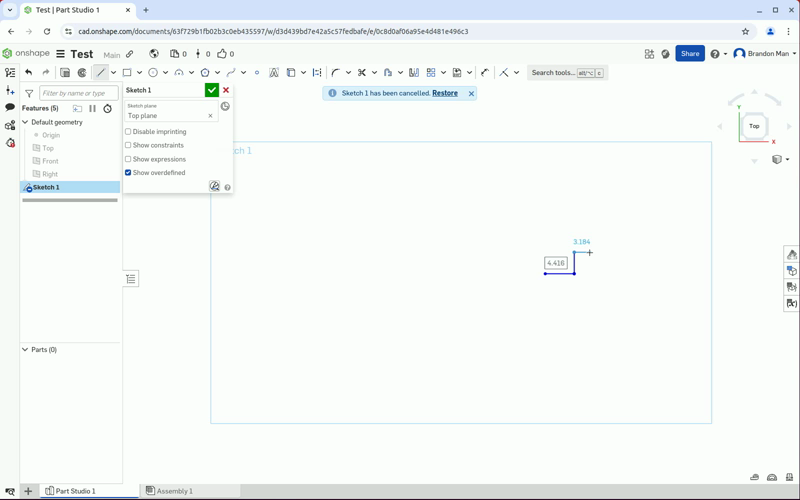
mouse_move(545, 252)
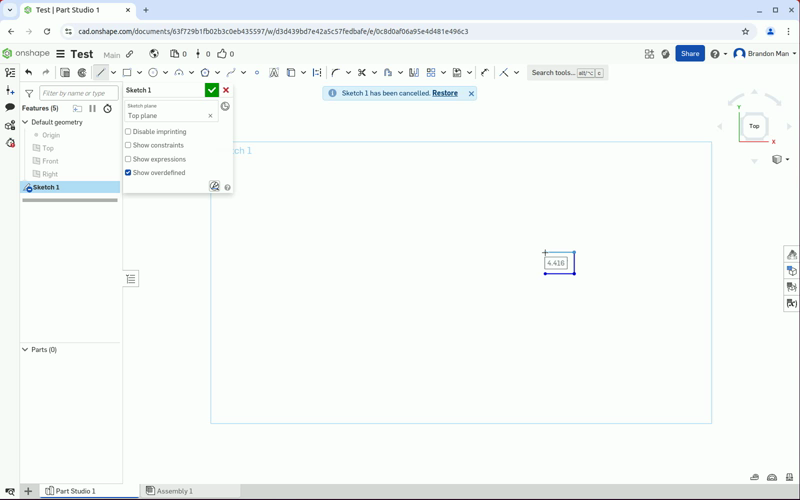
click(545, 252)
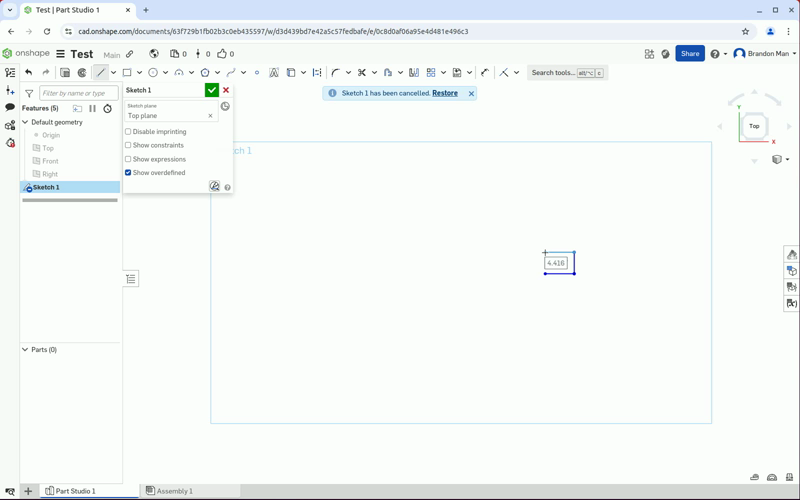
key_up(shift)
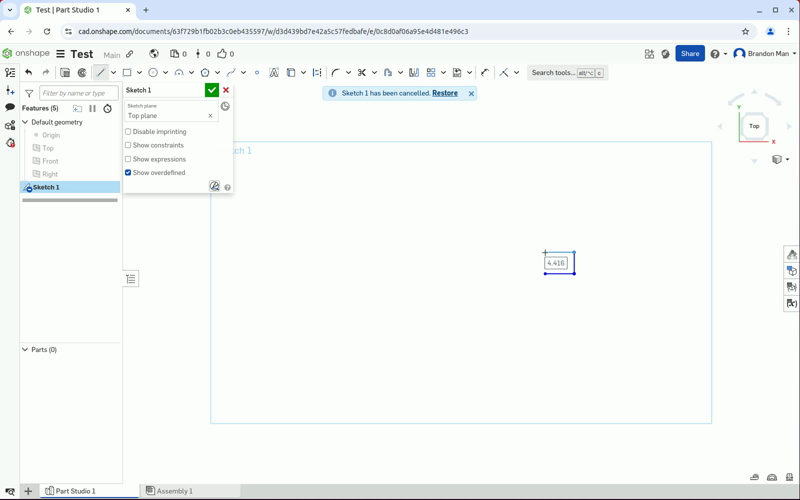
key(esc)
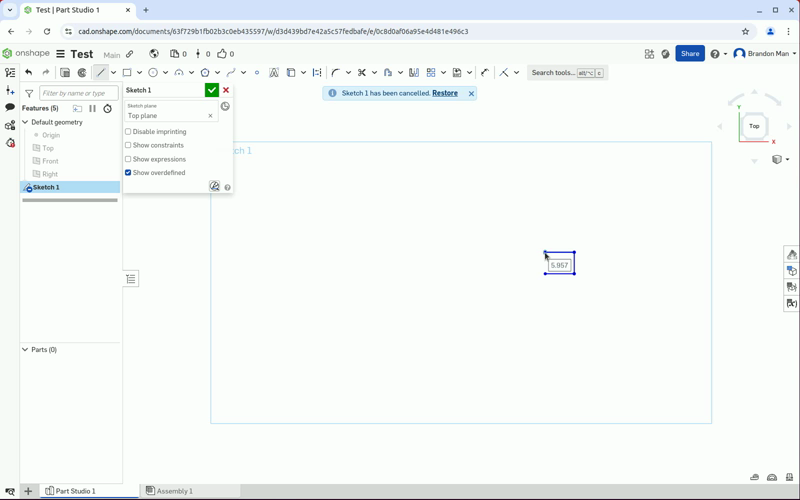
key(a)
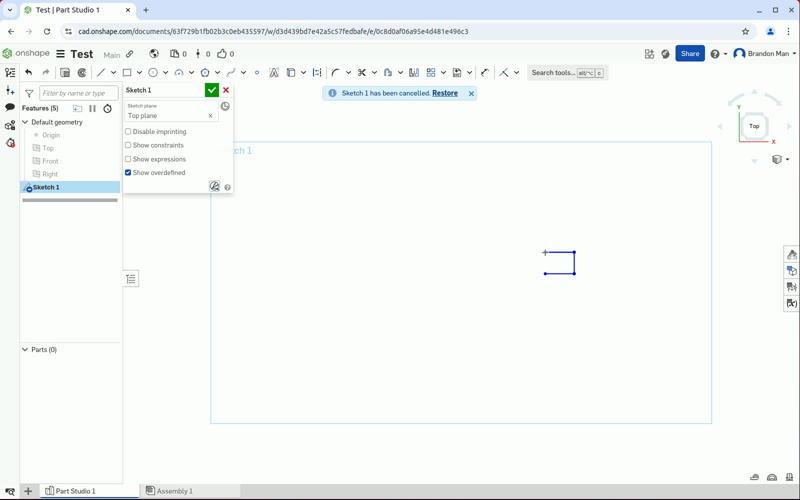
mouse_move(545, 252)
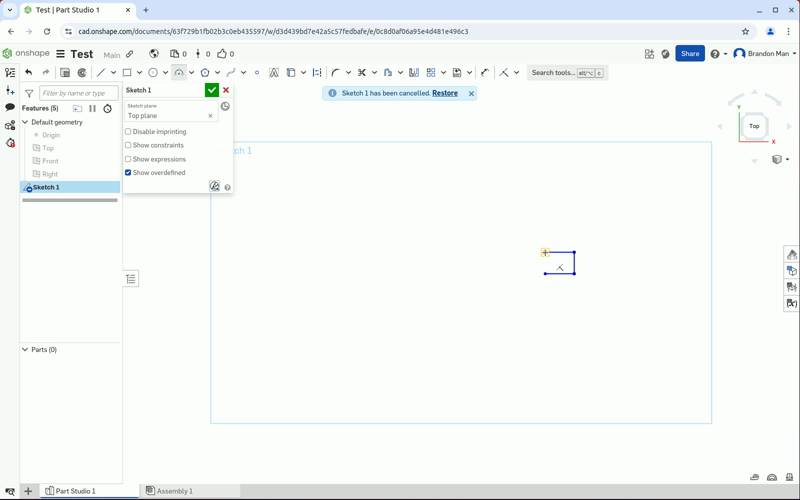
click(545, 252)
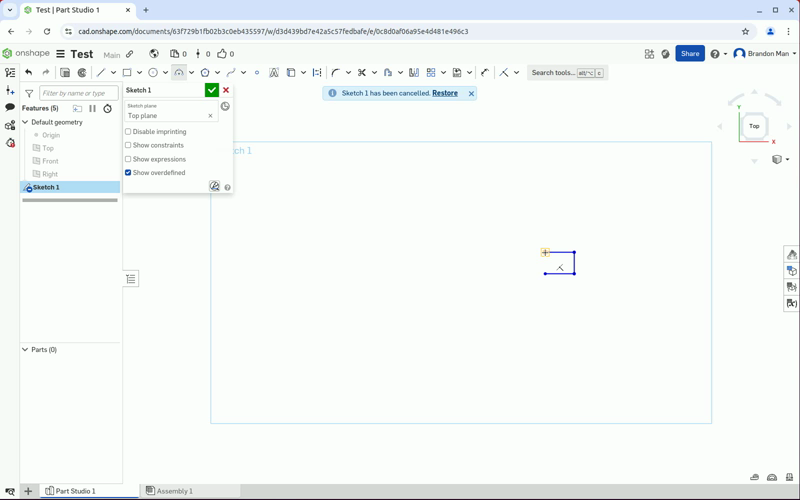
mouse_move(545, 273)
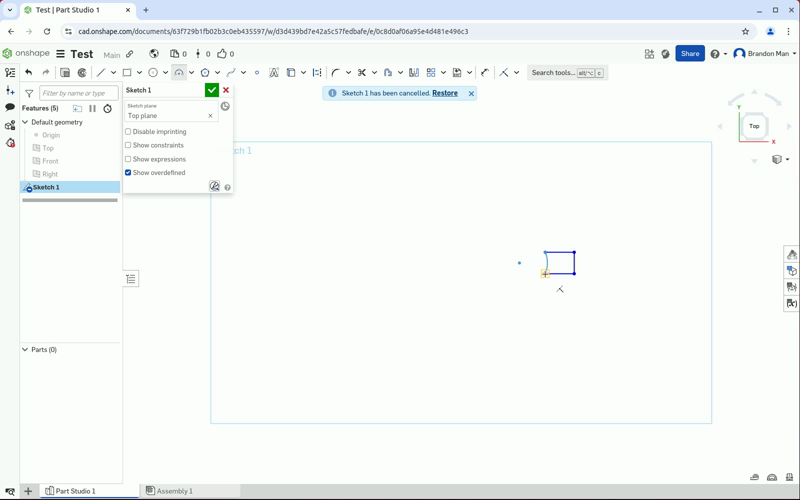
click(545, 273)
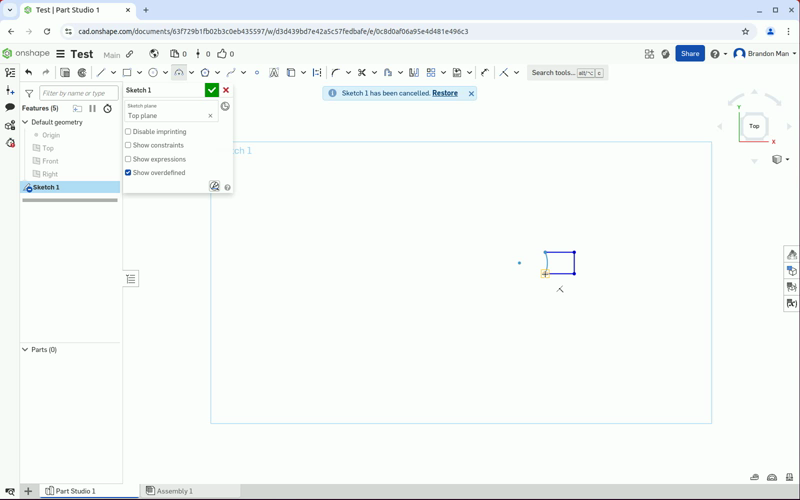
key_down(shift)
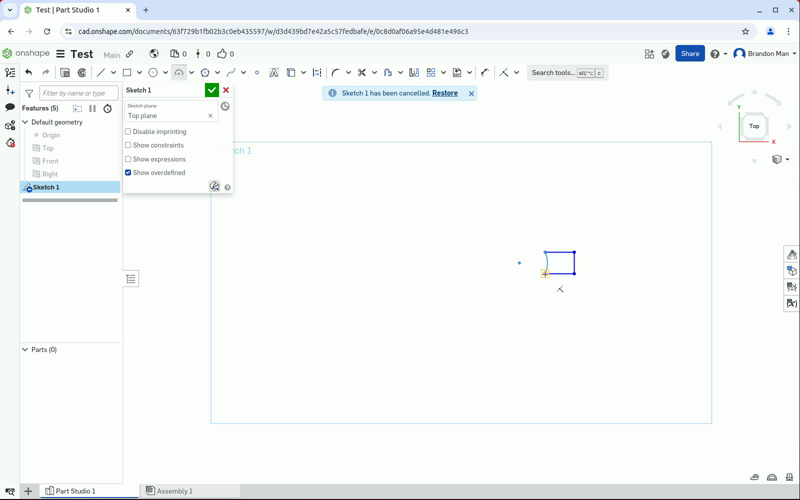
mouse_move(534, 262)
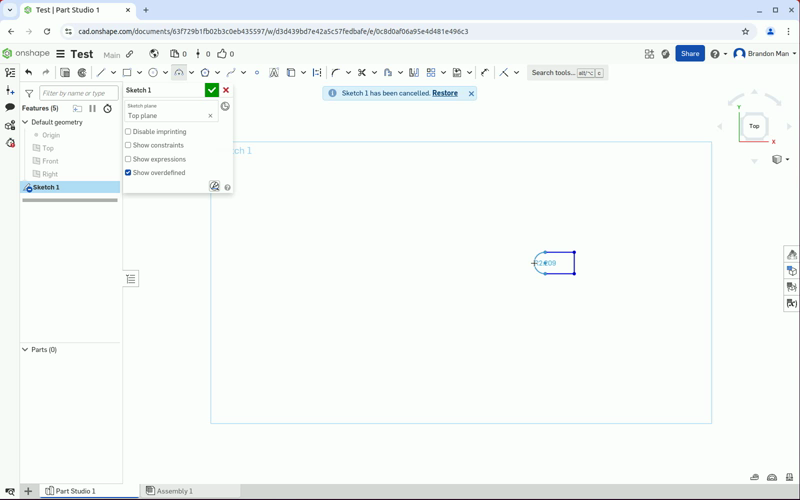
click(534, 262)
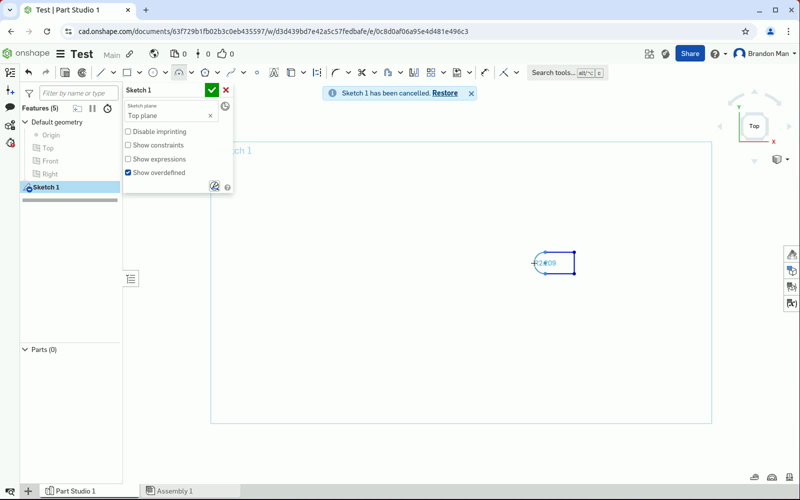
key_up(shift)
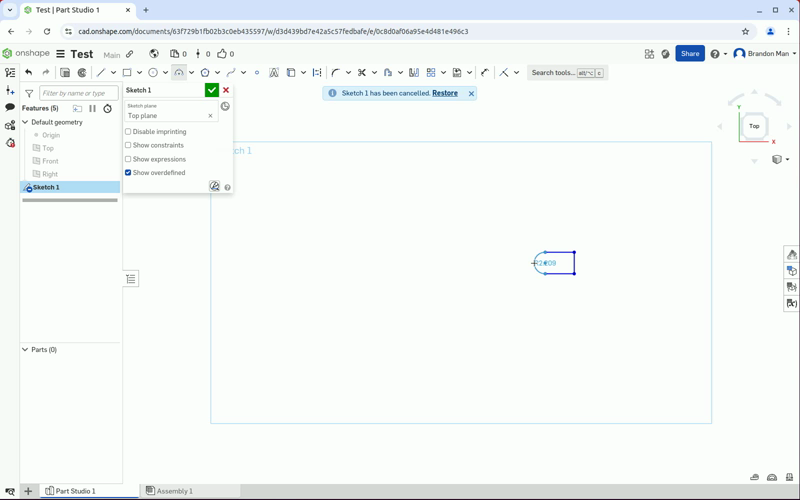
key(esc)
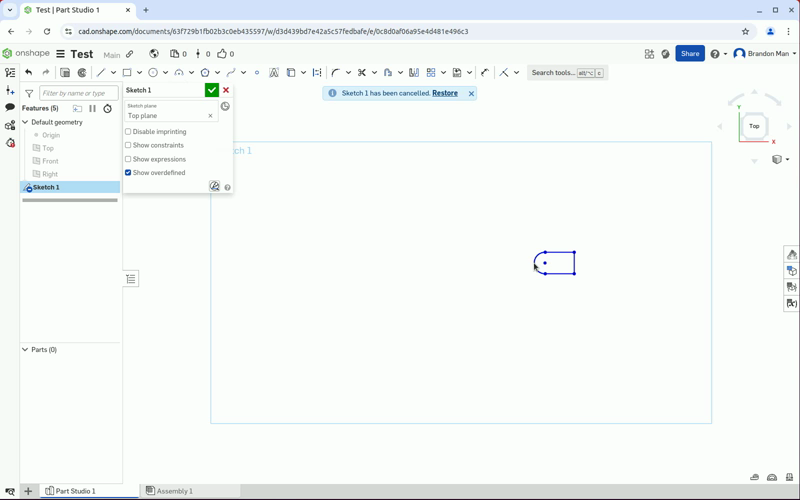
mouse_move(546, 256)
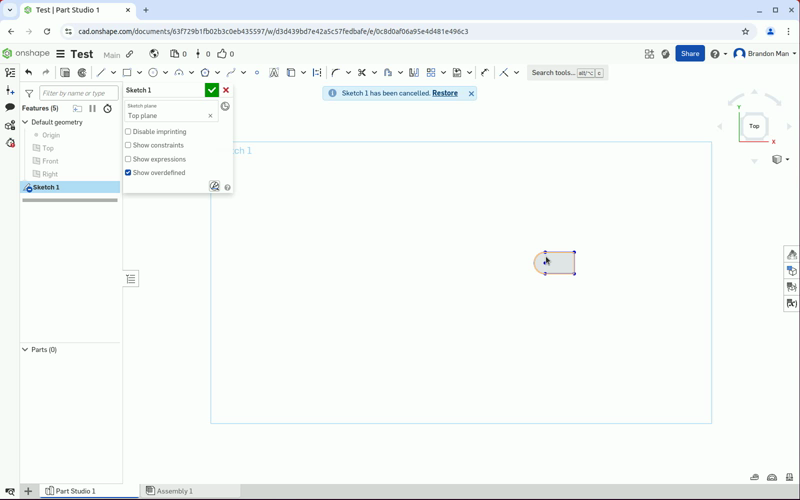
scroll(6)
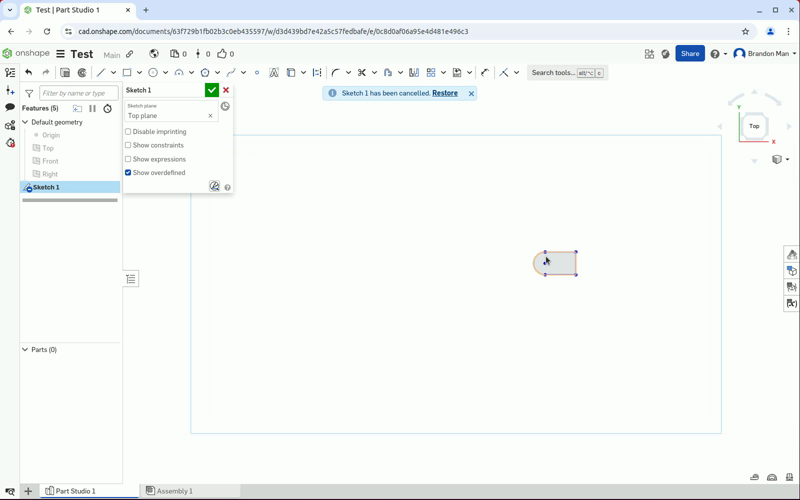
scroll(6)
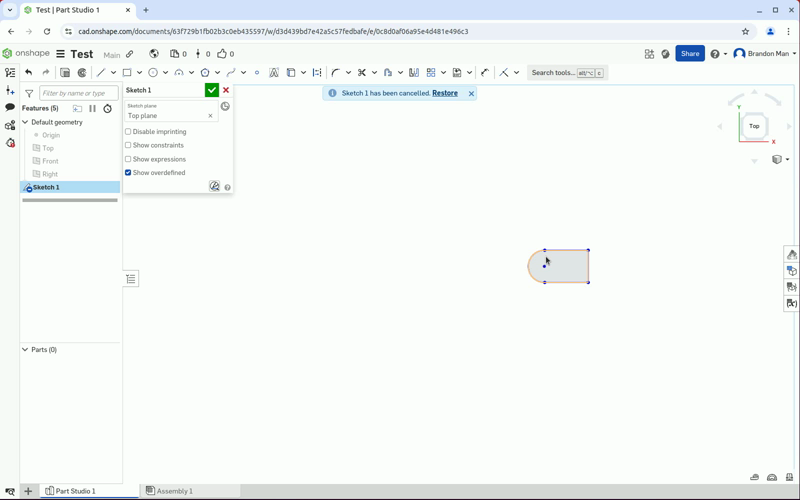
scroll(6)
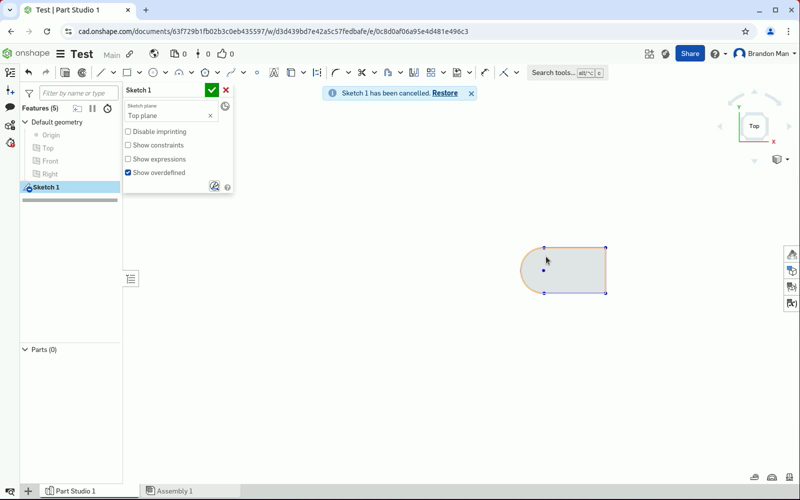
scroll(6)
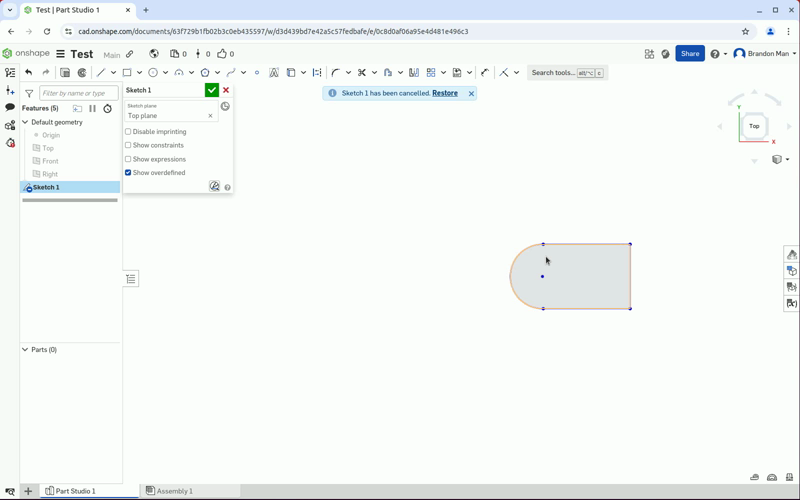
scroll(6)
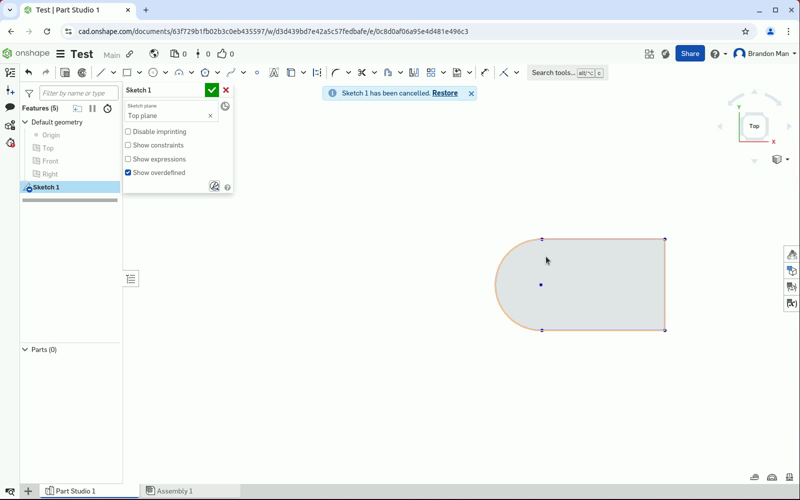
scroll(6)
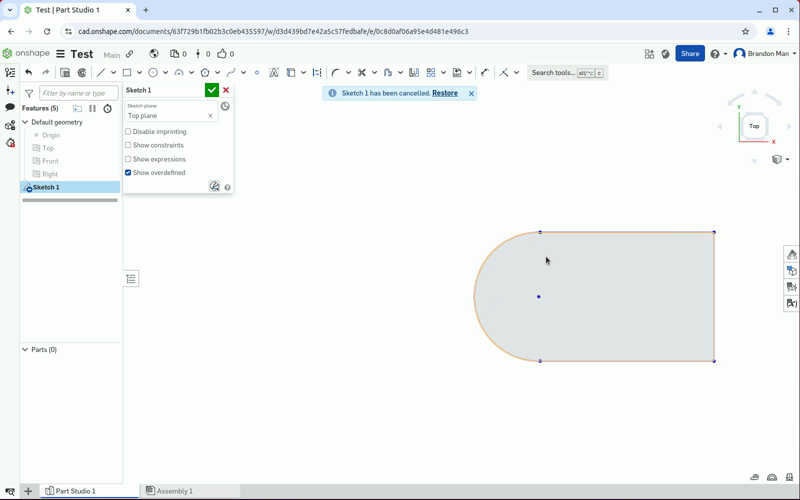
scroll(6)
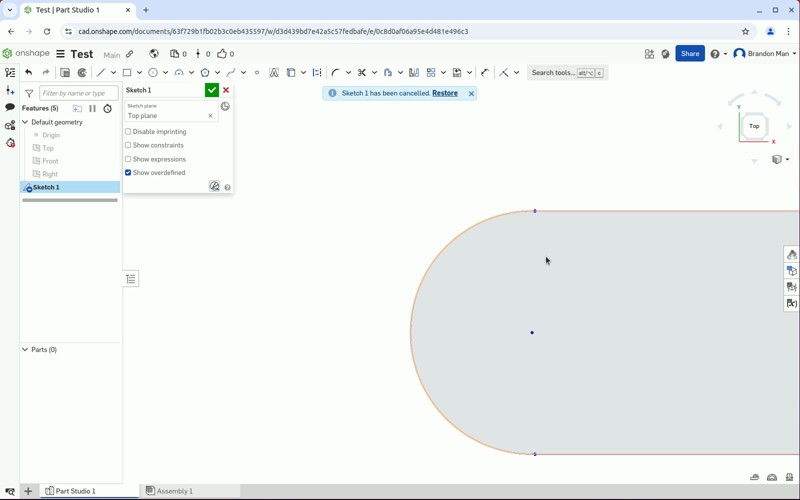
click(546, 256)
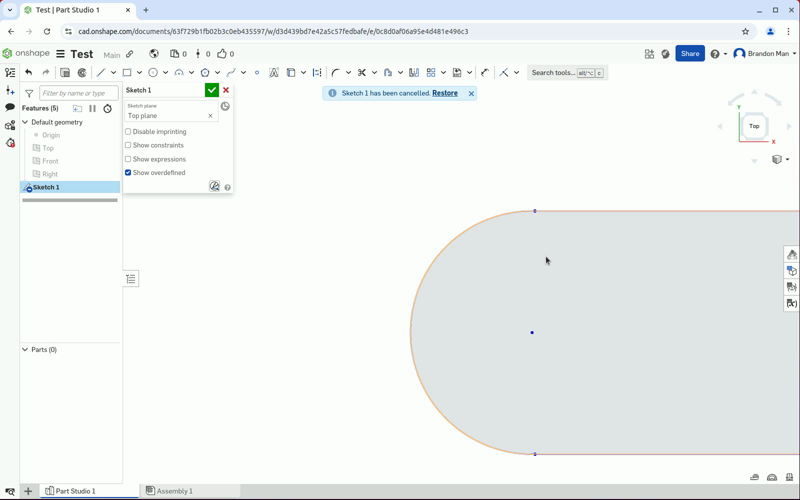
scroll(-6)
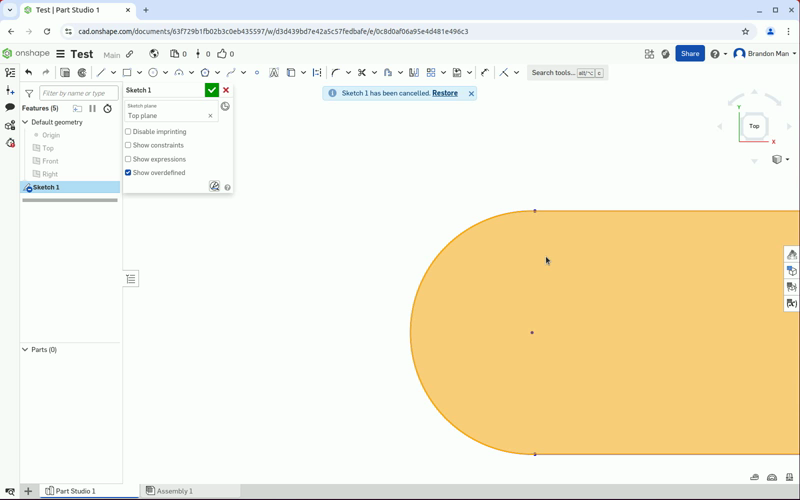
scroll(-6)
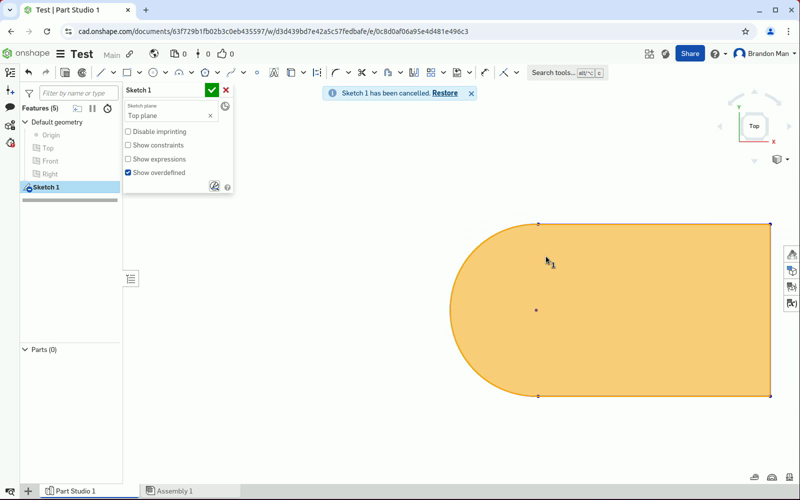
scroll(-6)
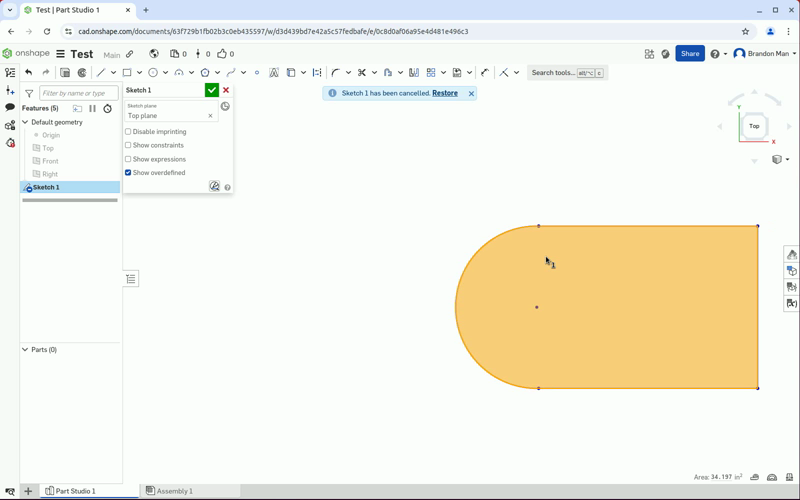
scroll(-6)
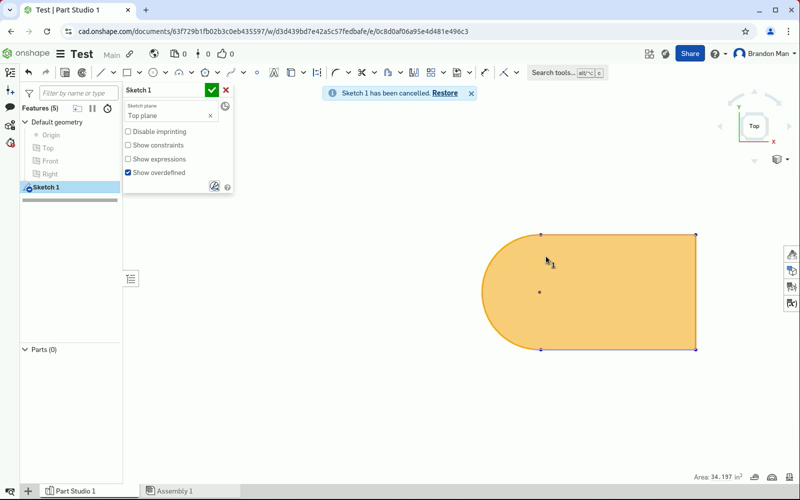
scroll(-6)
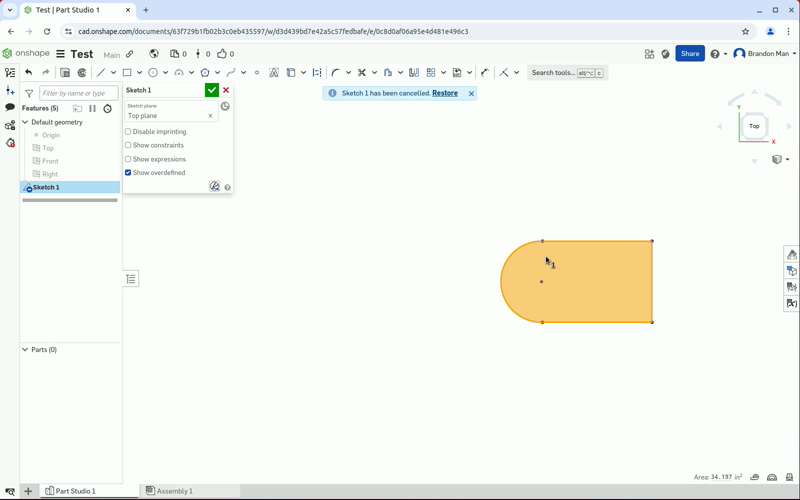
scroll(-6)
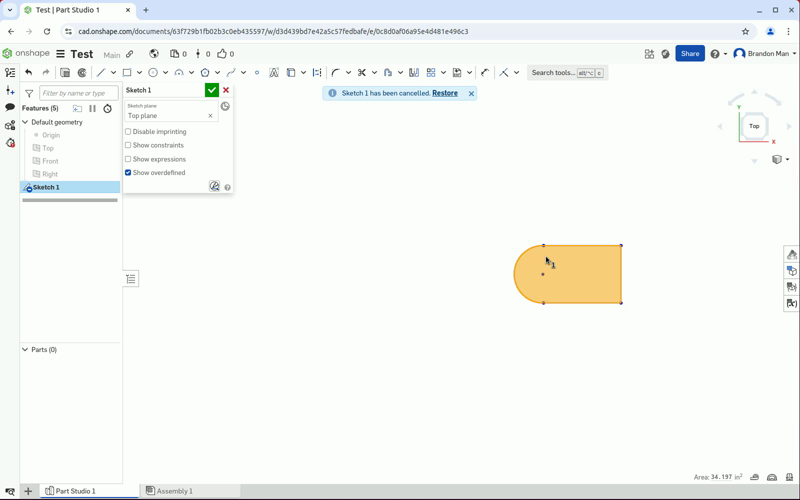
scroll(-6)
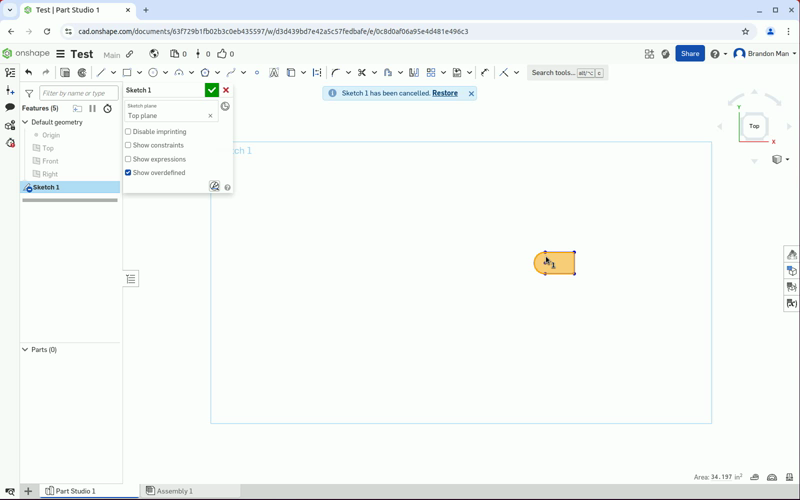
mouse_move(73, 352)
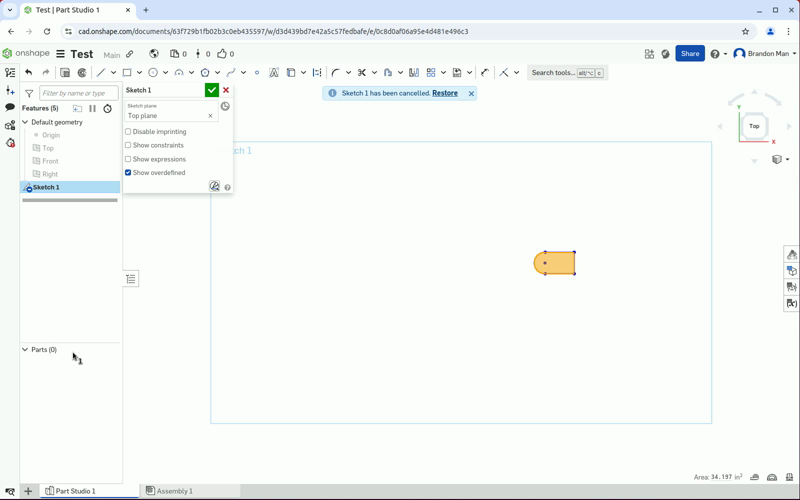
key(shift+y)
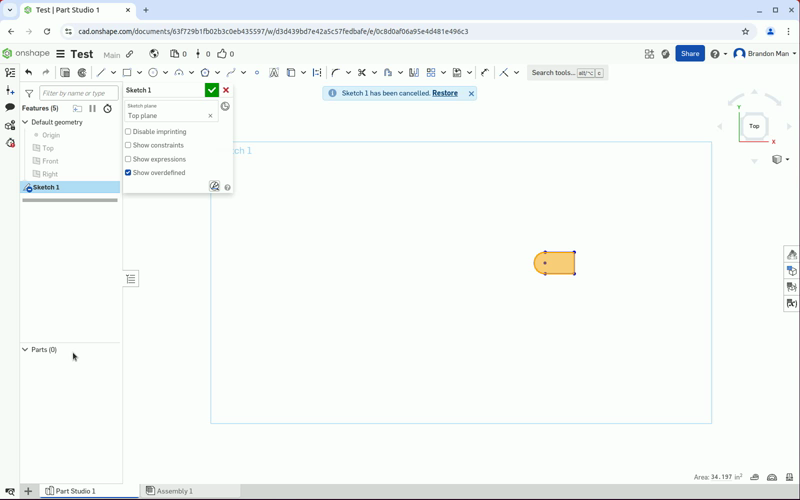
key(shift+e)
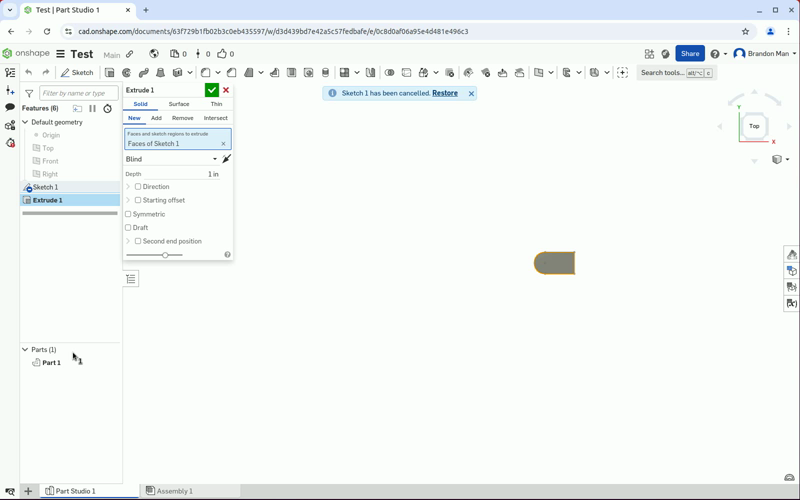
mouse_move(143, 106)
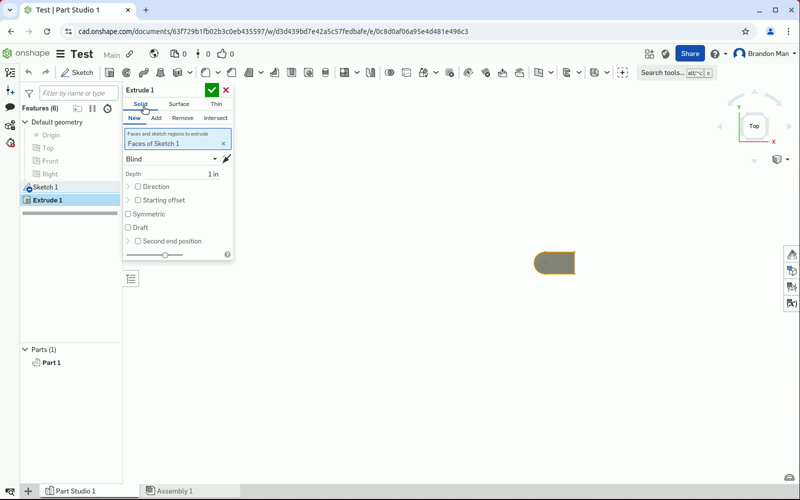
click(143, 106)
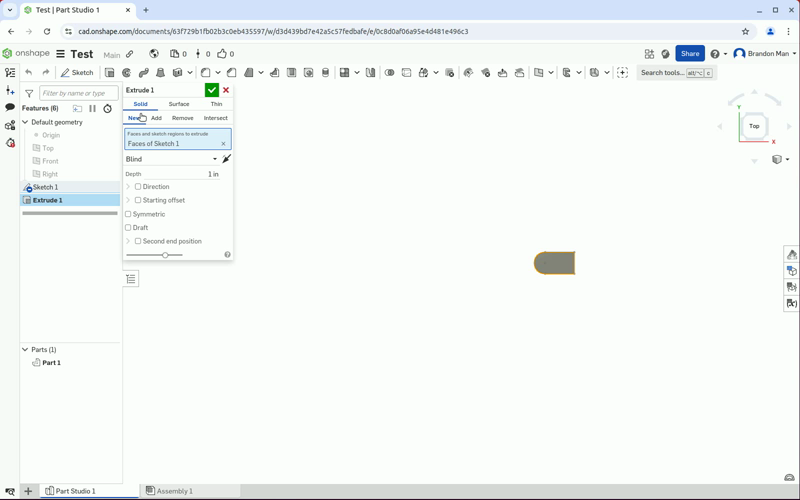
mouse_move(137, 120)
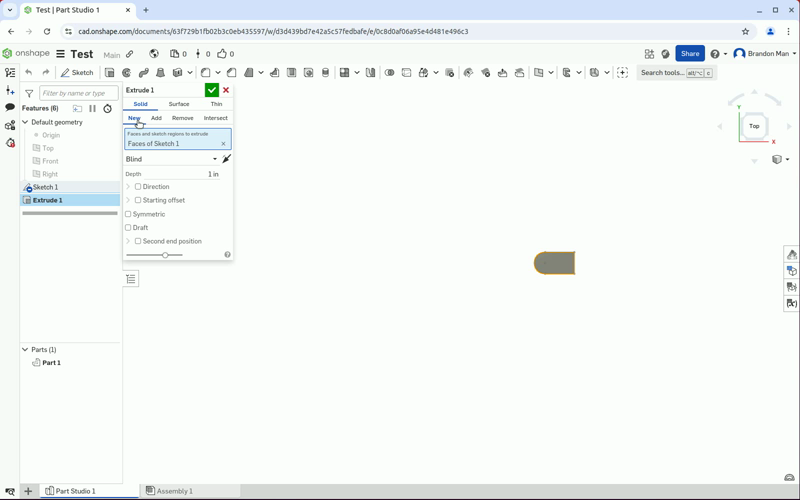
click(137, 120)
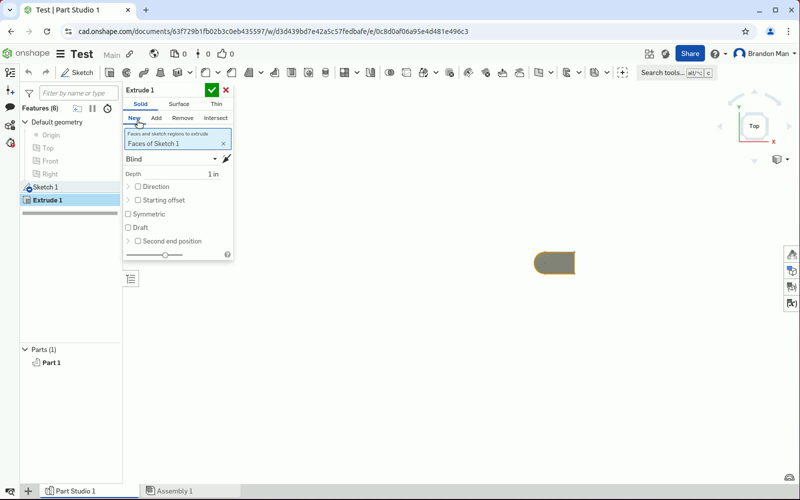
key(tab, 4)
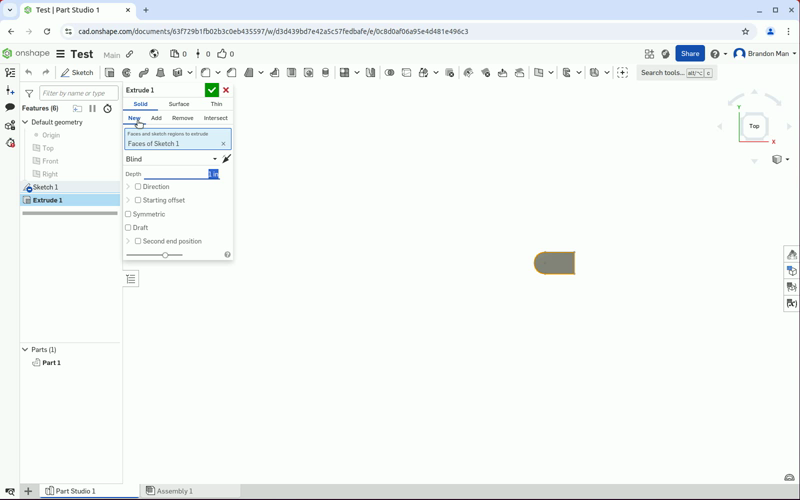
text(1.926)
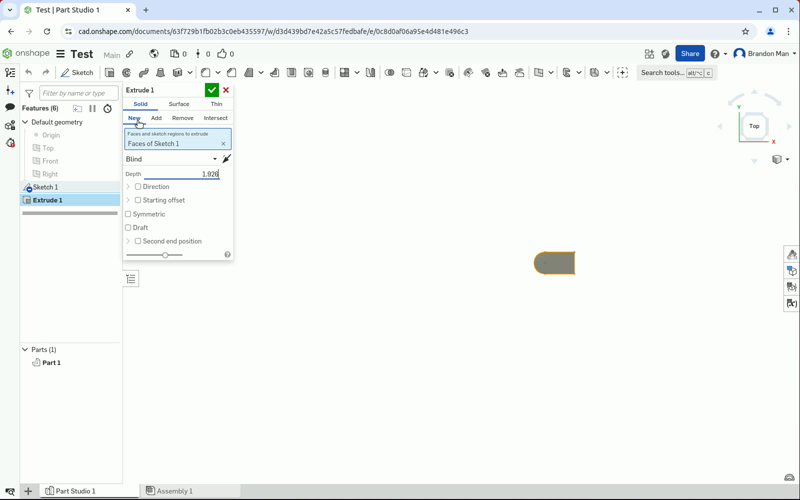
key(enter)
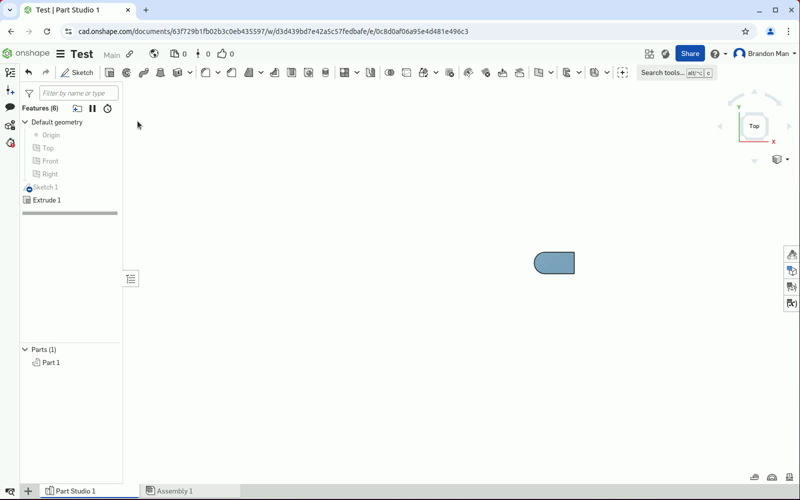
key(shift+h)
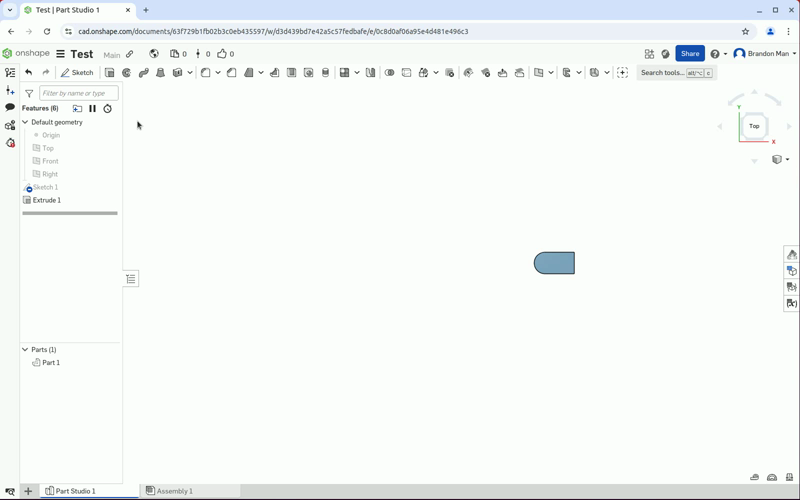
key(shift+h)
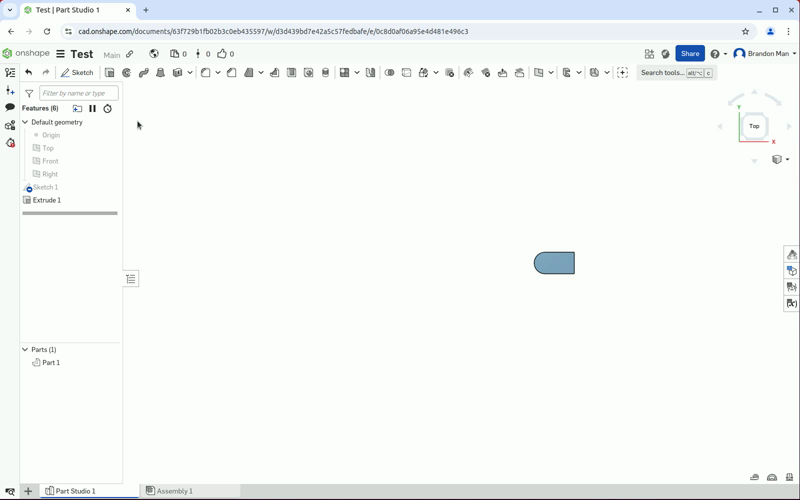
mouse_move(73, 189)
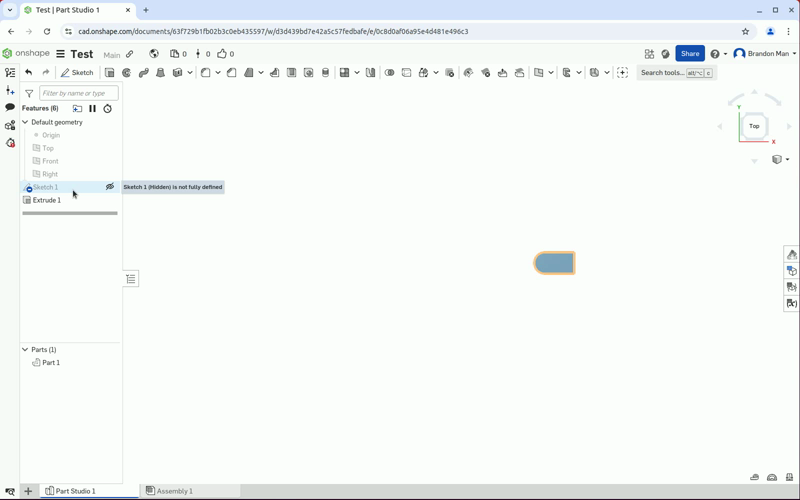
click(73, 189)
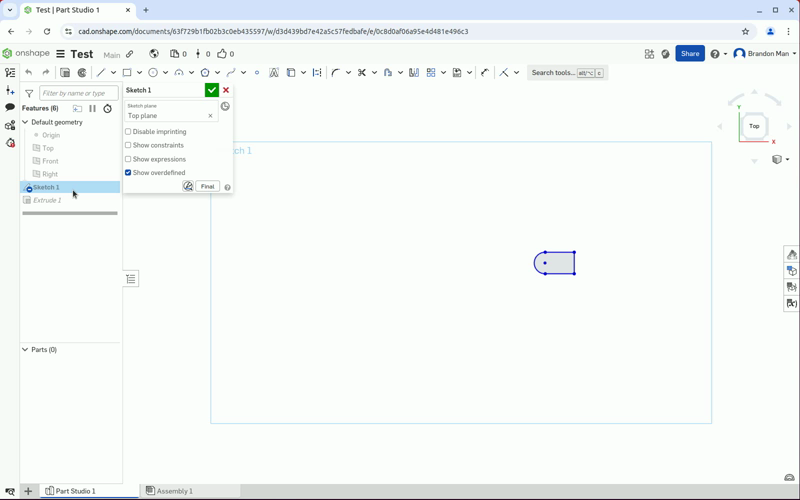
mouse_move(229, 92)
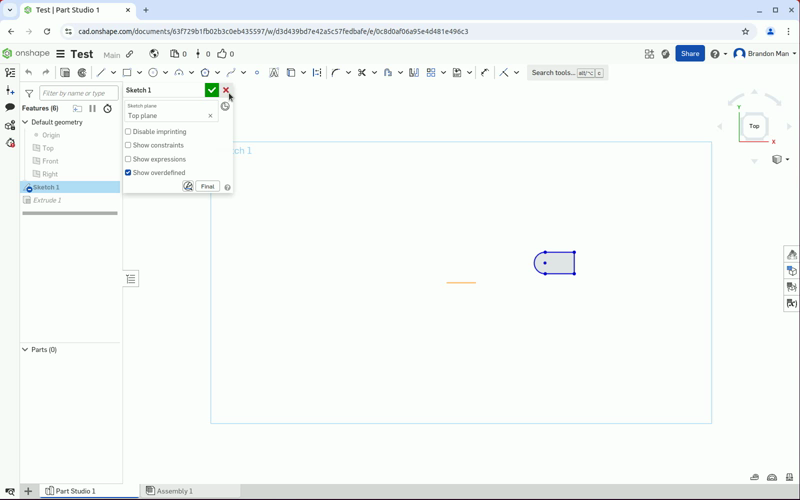
click(229, 92)
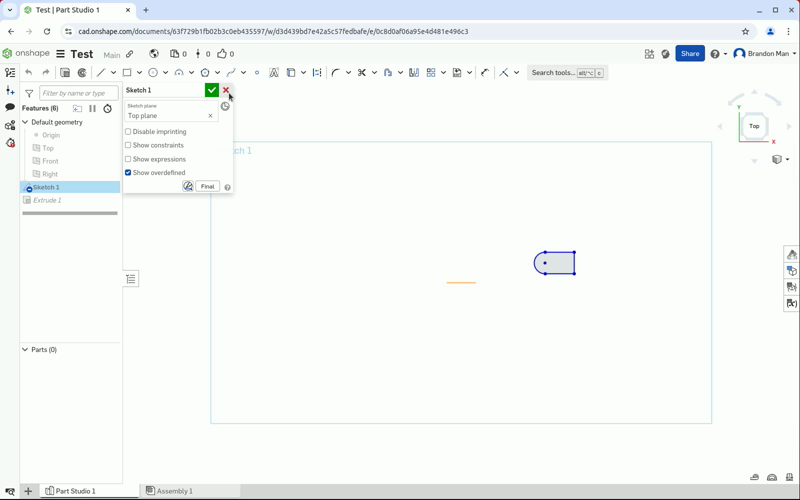
key(shift+s)
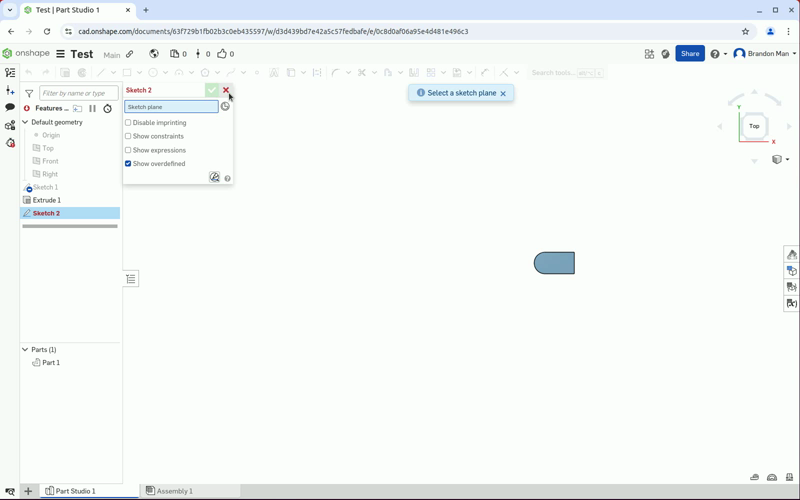
mouse_move(73, 150)
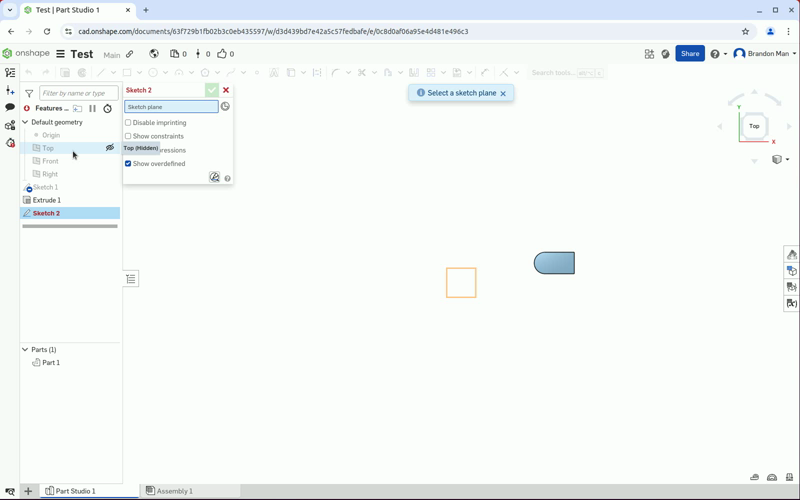
click(73, 150)
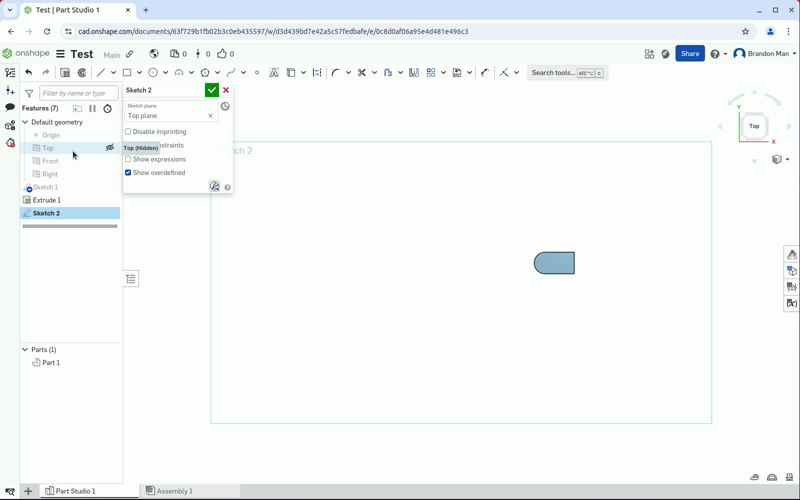
mouse_move(73, 352)
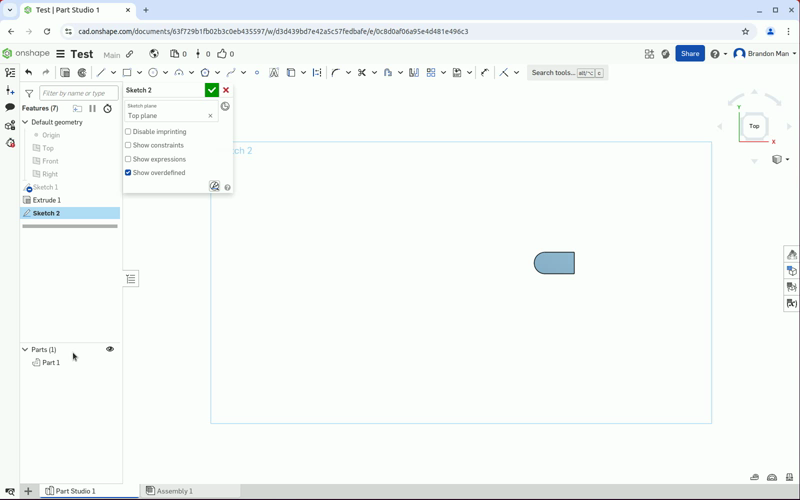
key(y)
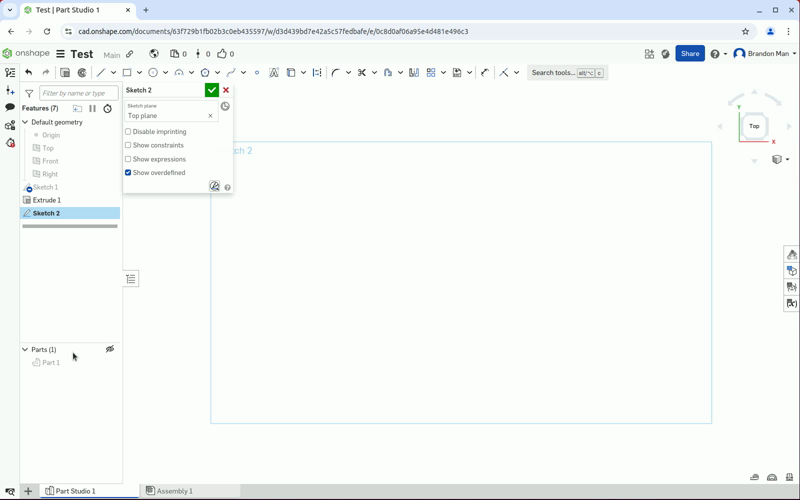
key(l)
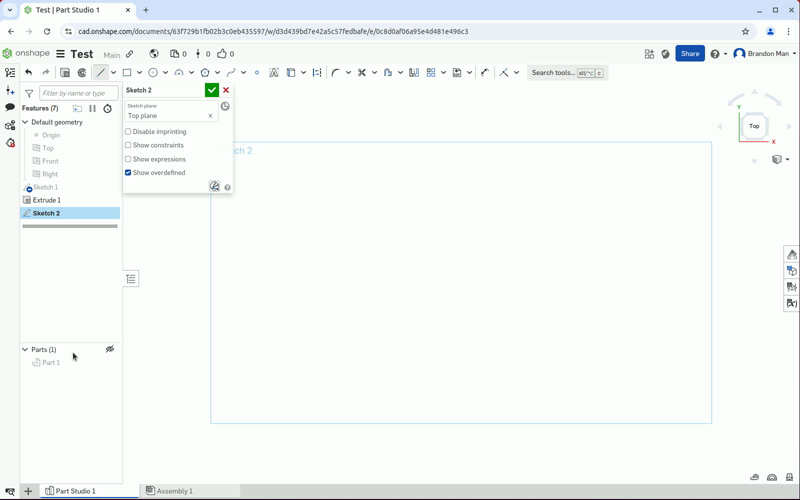
key_down(shift)
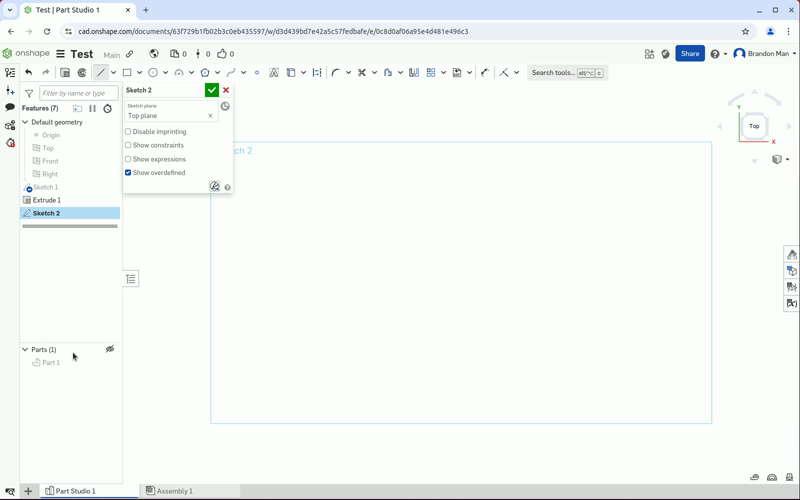
mouse_move(460, 282)
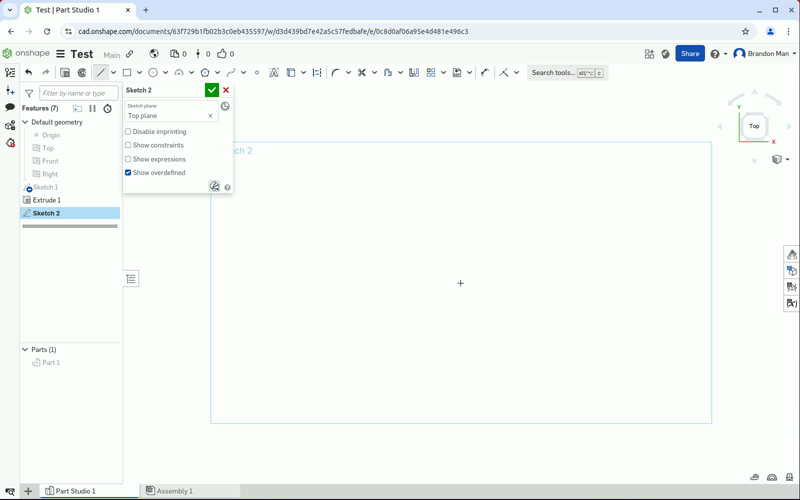
click(460, 282)
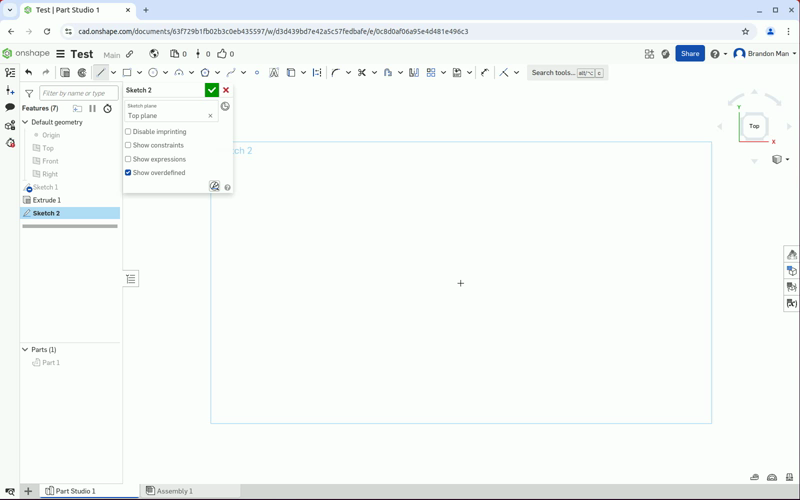
key_up(shift)
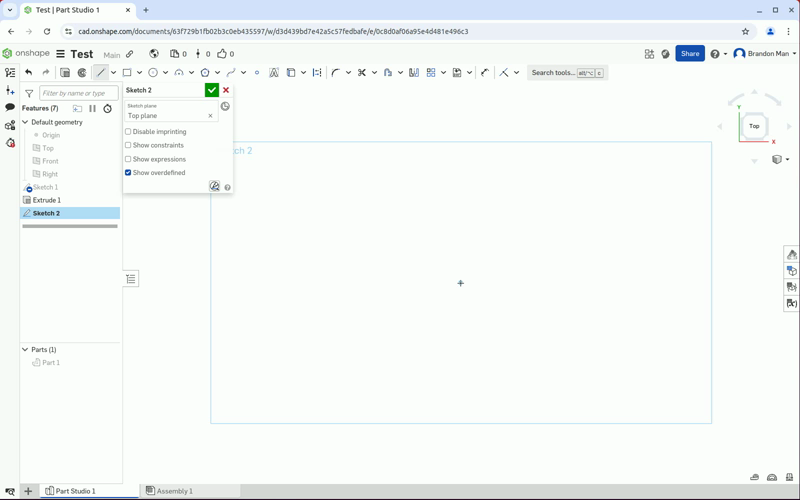
key_down(shift)
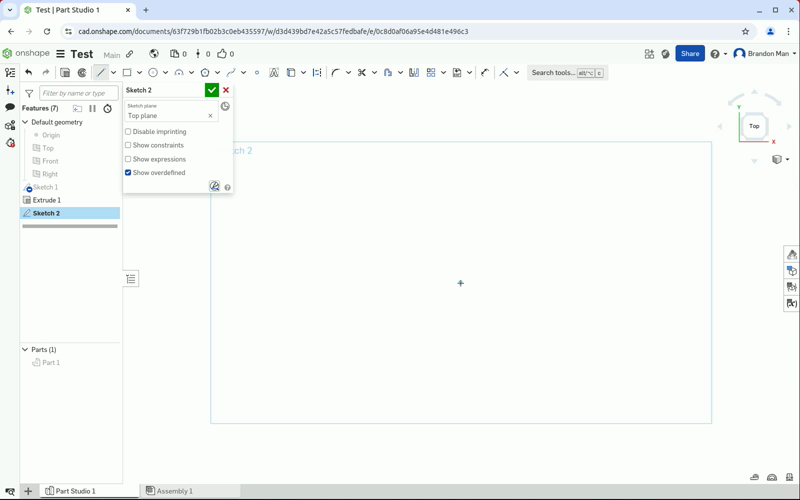
mouse_move(573, 282)
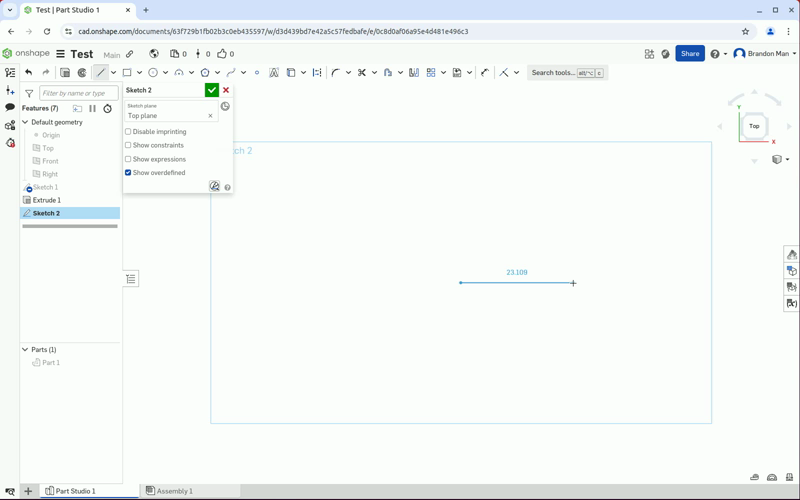
click(573, 282)
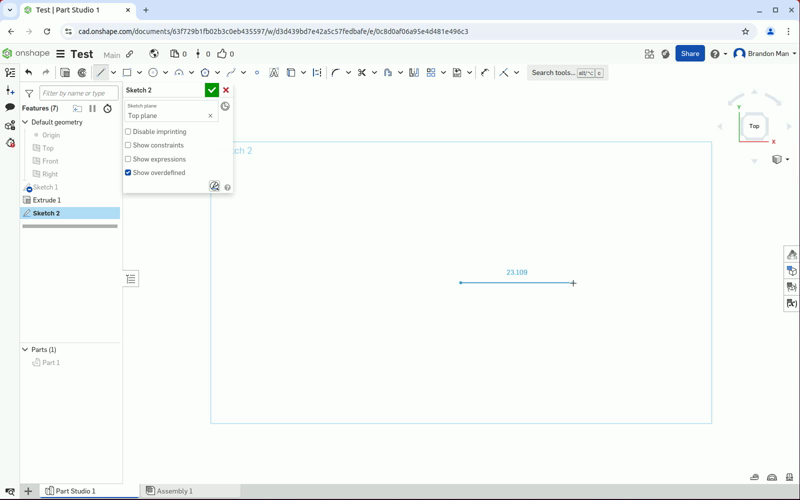
key_up(shift)
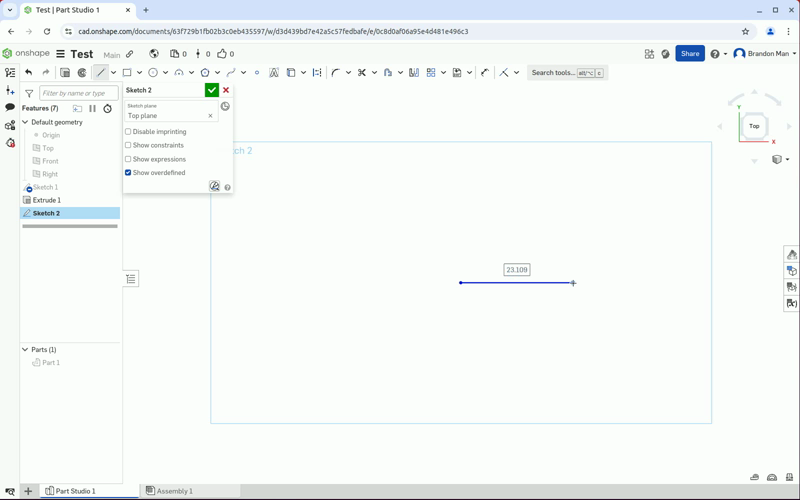
key_down(shift)
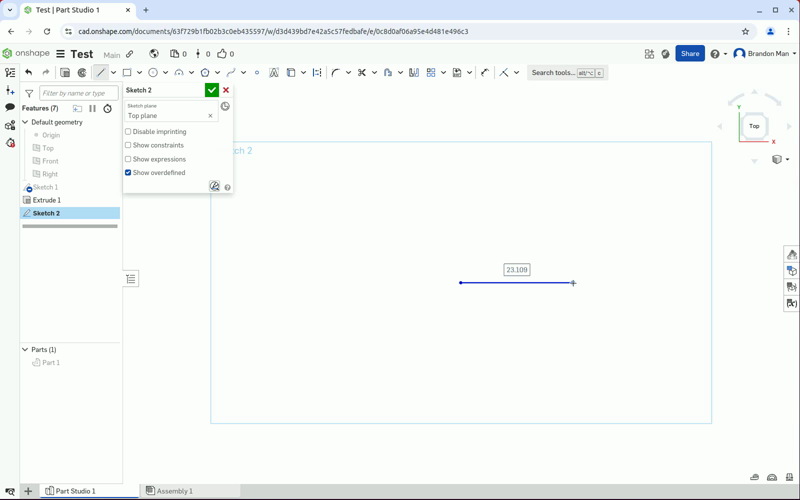
mouse_move(589, 282)
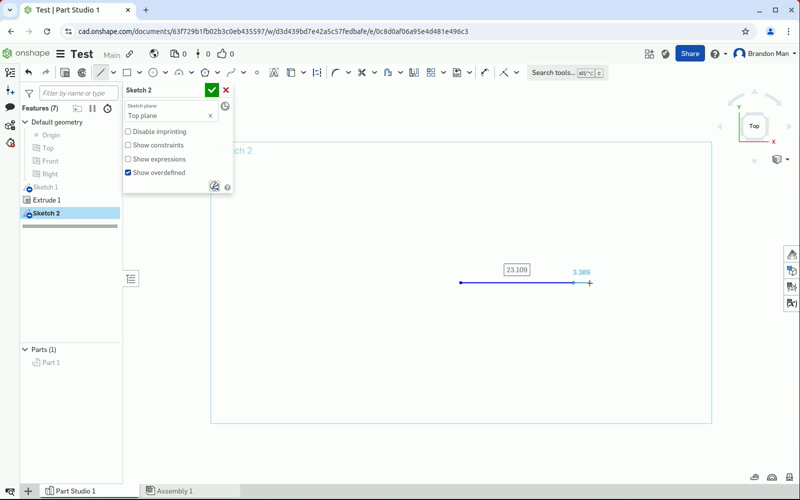
mouse_move(573, 273)
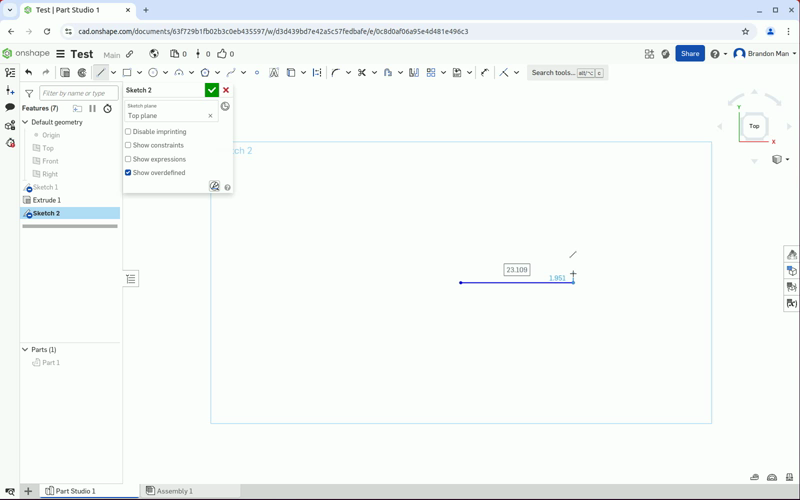
click(573, 273)
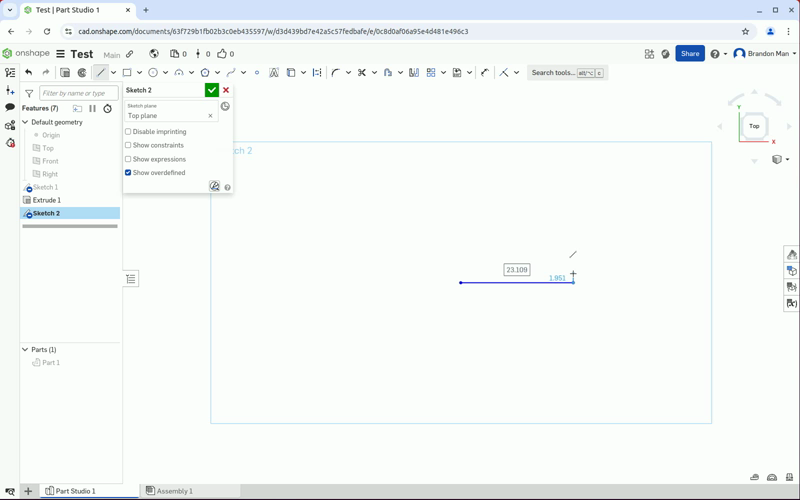
key_up(shift)
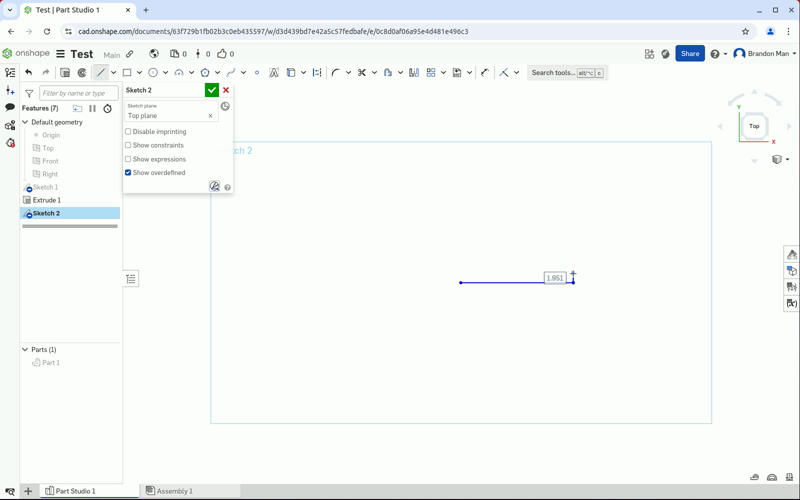
key_down(shift)
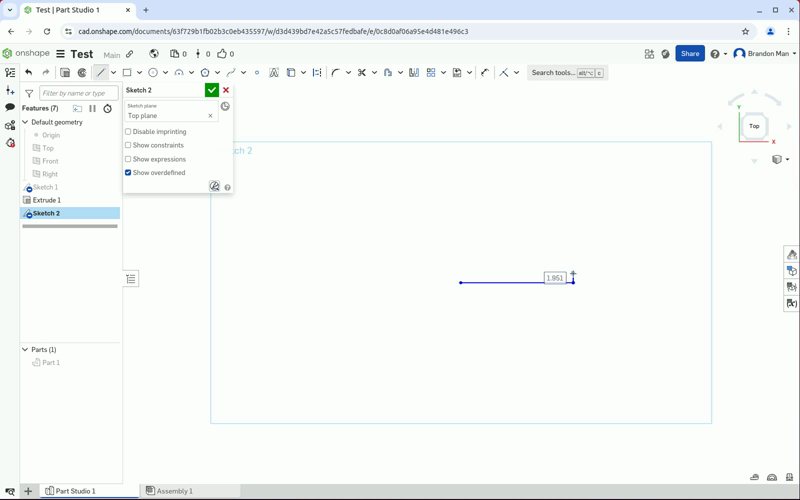
mouse_move(589, 273)
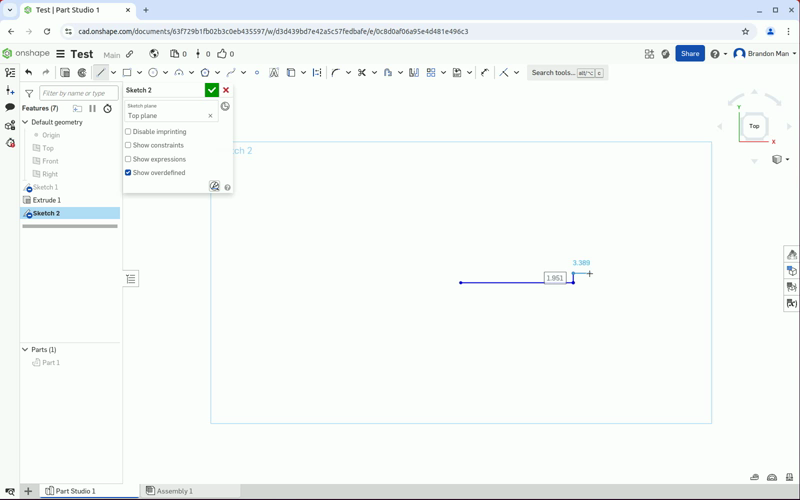
mouse_move(544, 273)
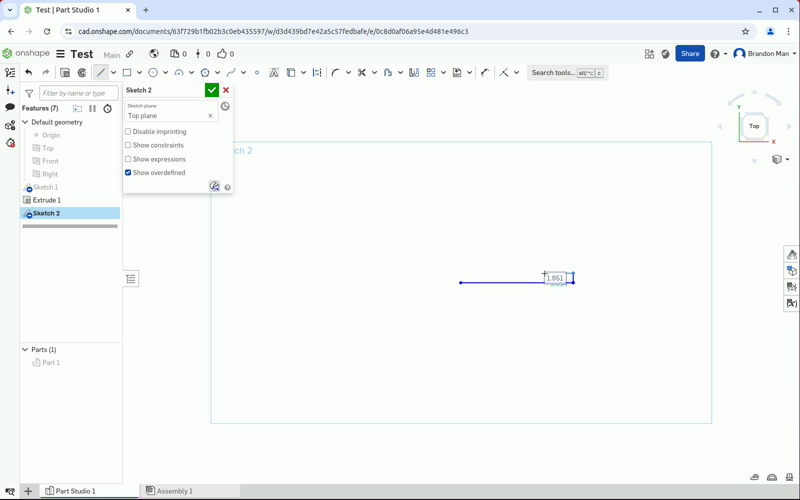
click(544, 273)
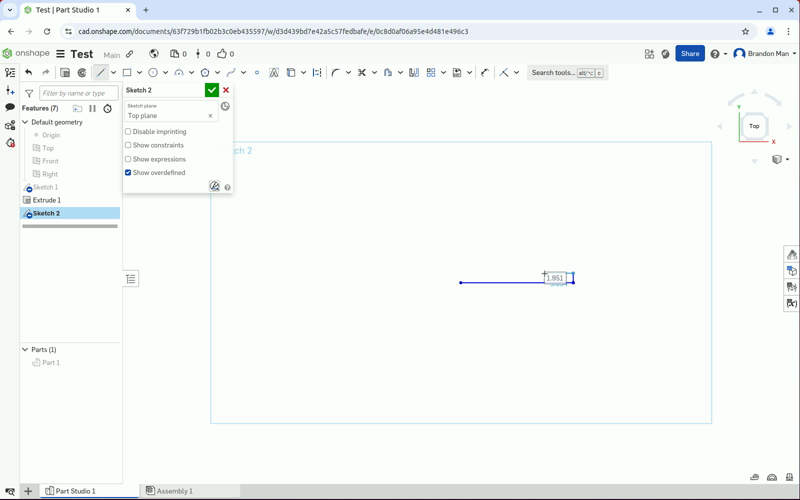
key_up(shift)
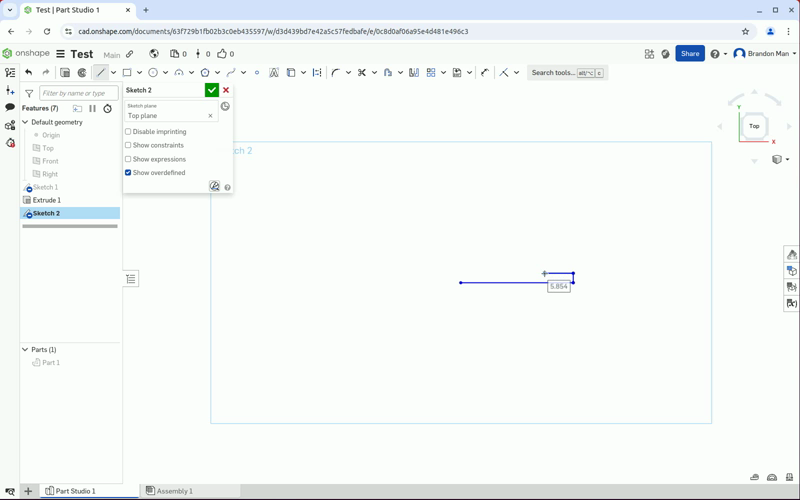
key(esc)
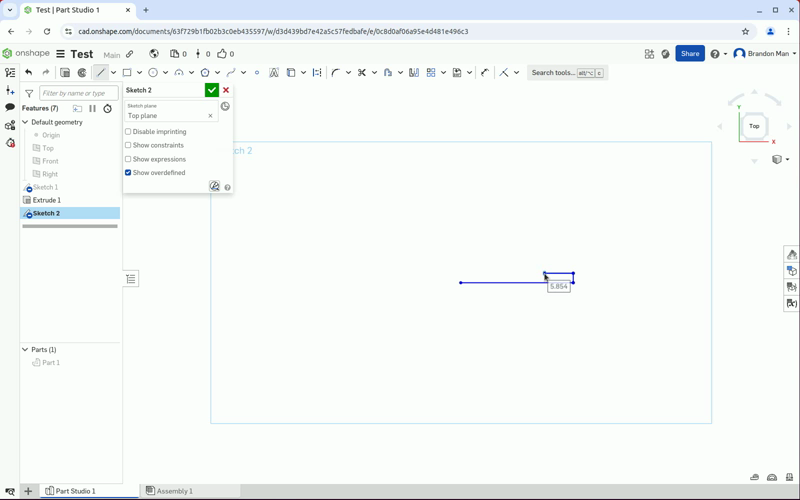
key(a)
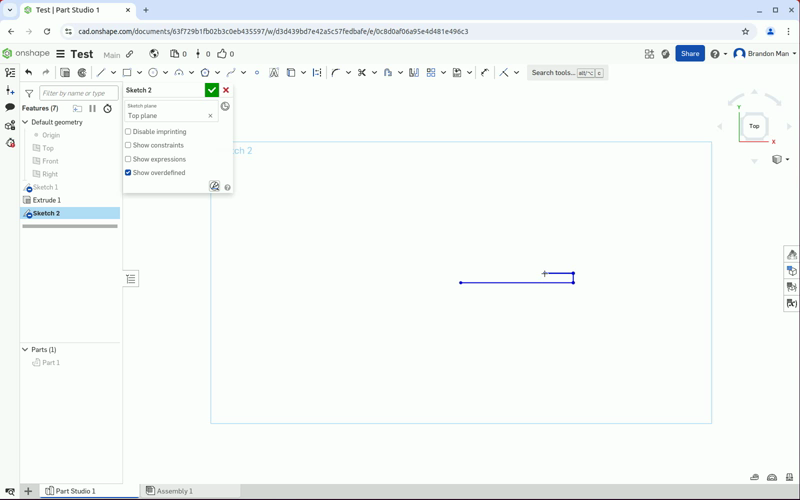
mouse_move(544, 273)
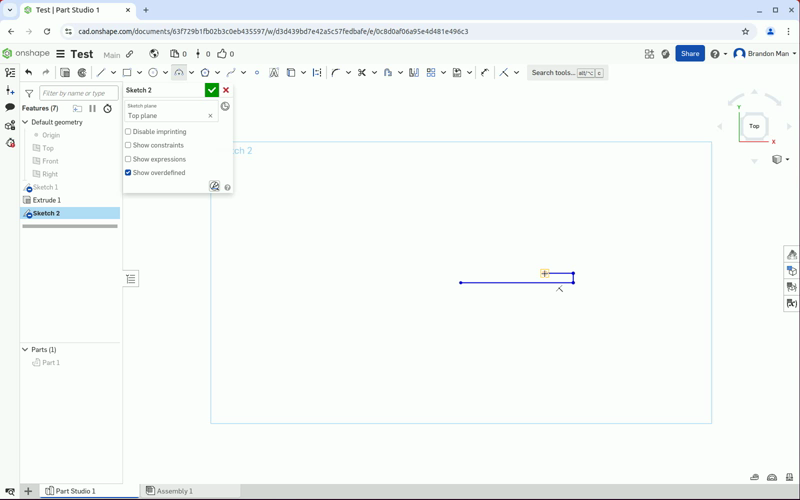
click(544, 273)
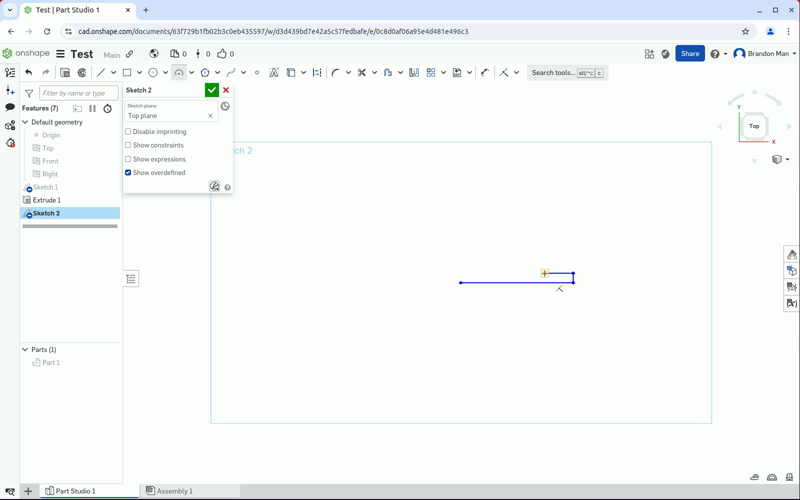
key_down(shift)
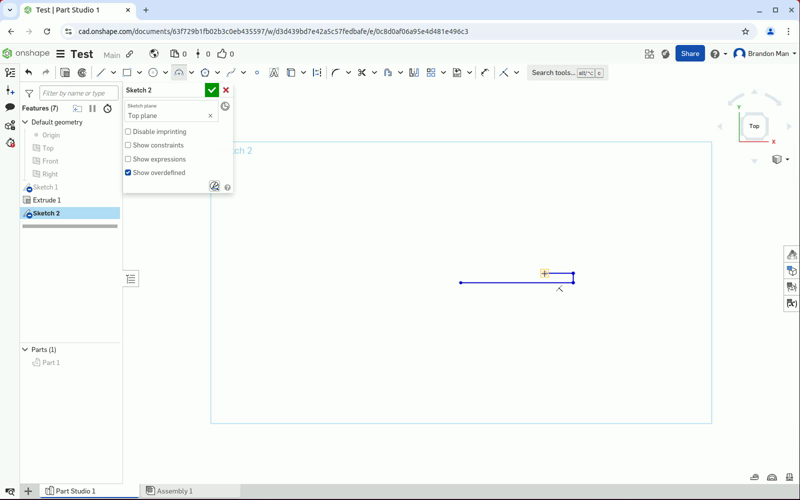
mouse_move(544, 252)
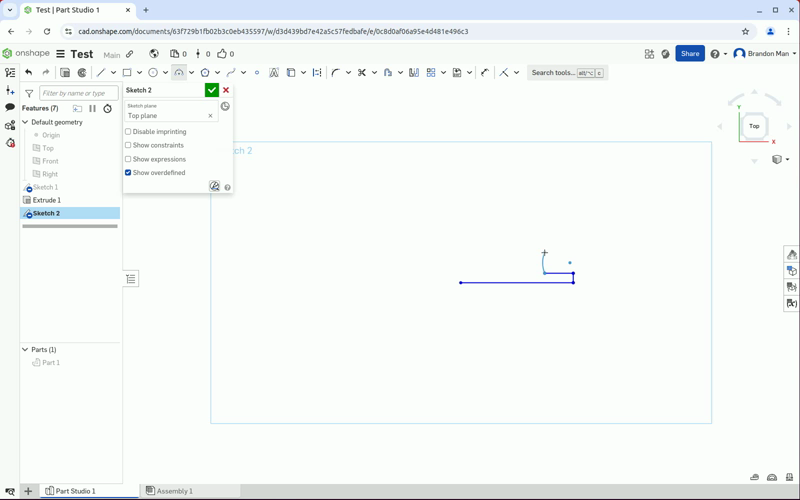
click(544, 252)
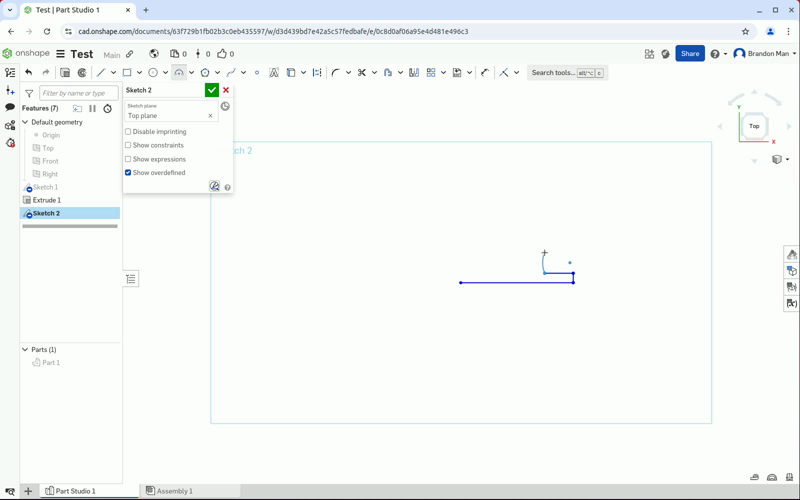
mouse_move(534, 262)
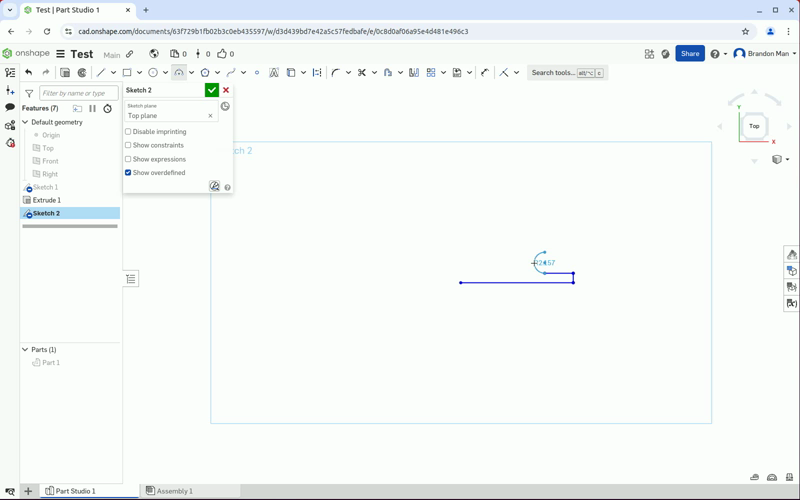
click(534, 262)
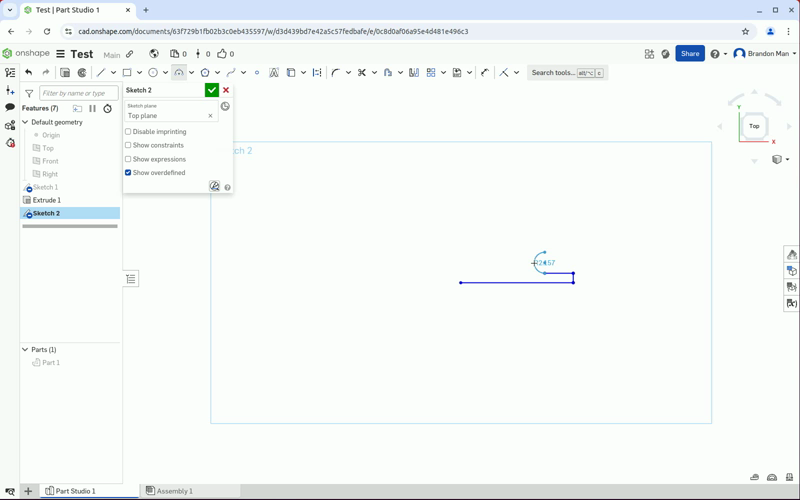
key_up(shift)
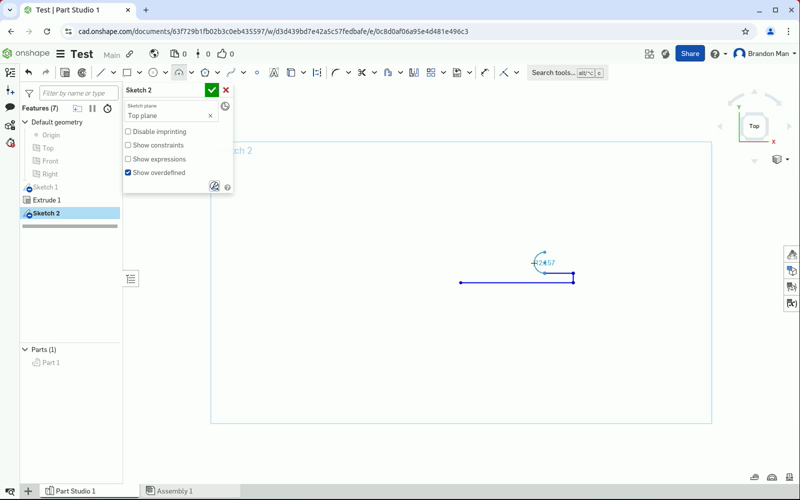
key(esc)
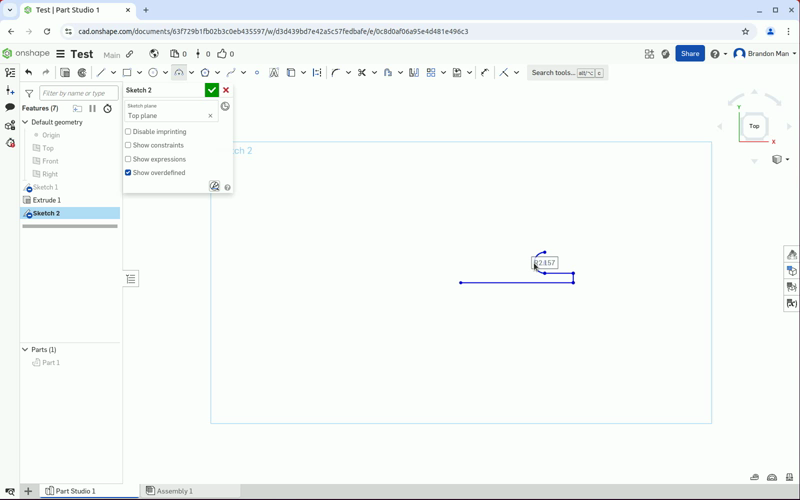
key(l)
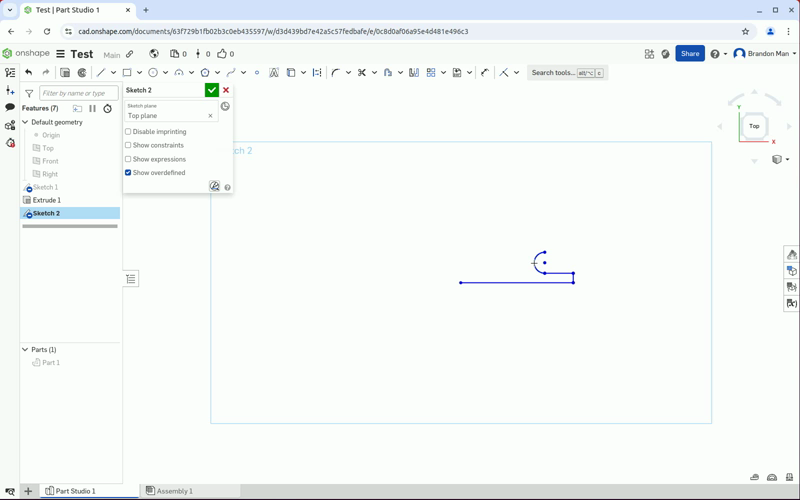
mouse_move(544, 252)
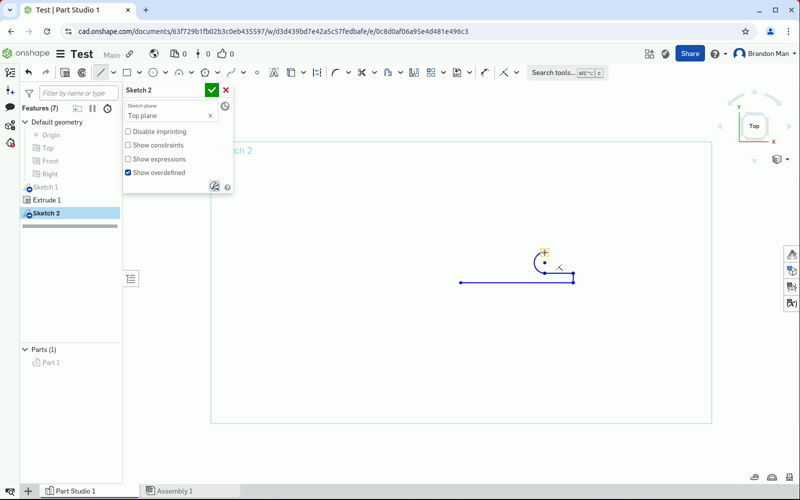
click(544, 252)
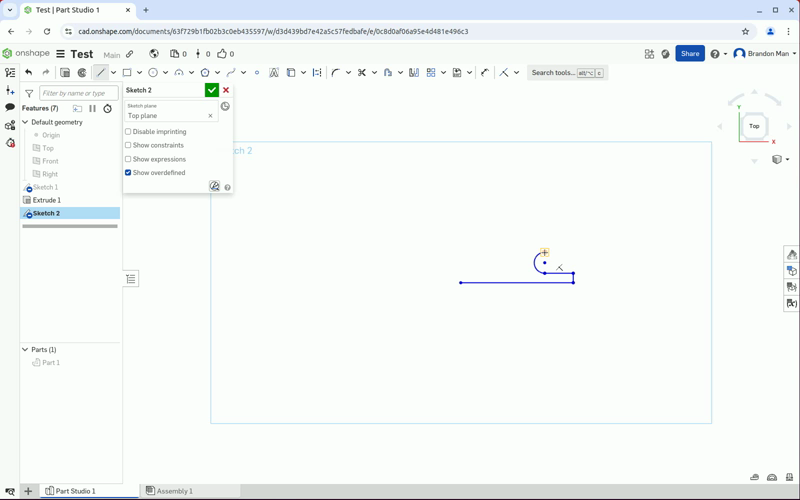
key_down(shift)
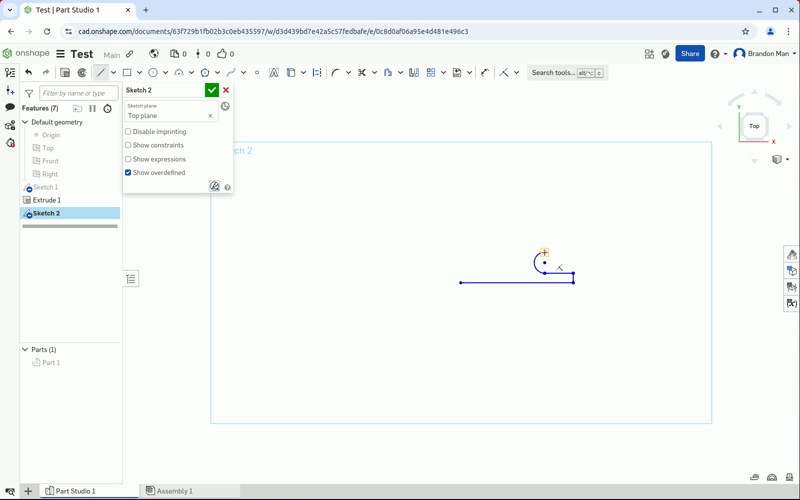
mouse_move(574, 252)
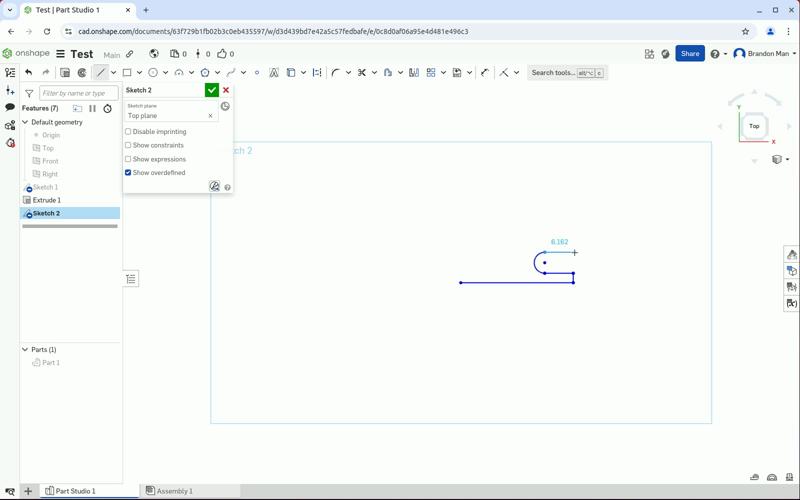
mouse_move(573, 252)
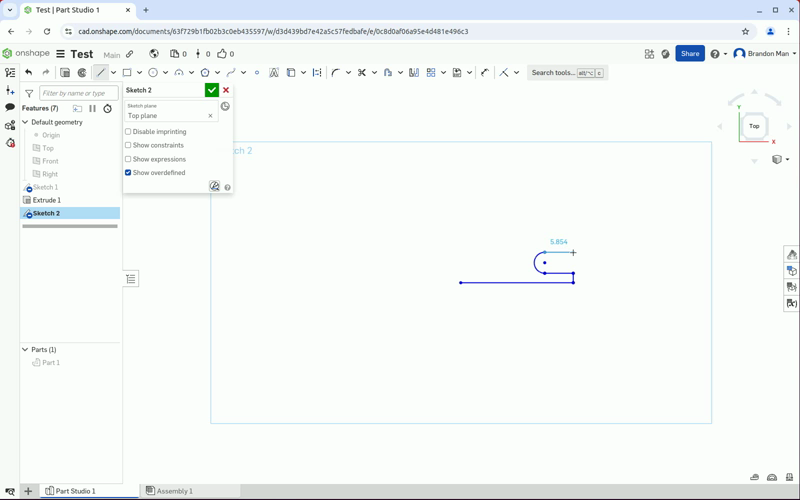
click(573, 252)
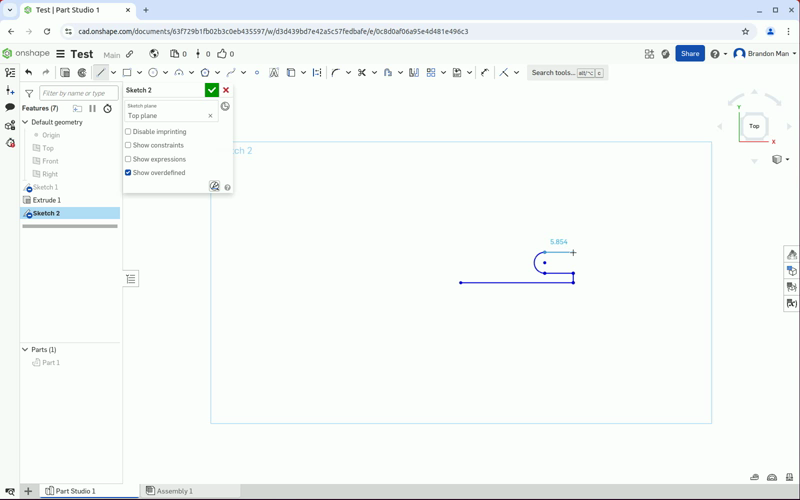
key_up(shift)
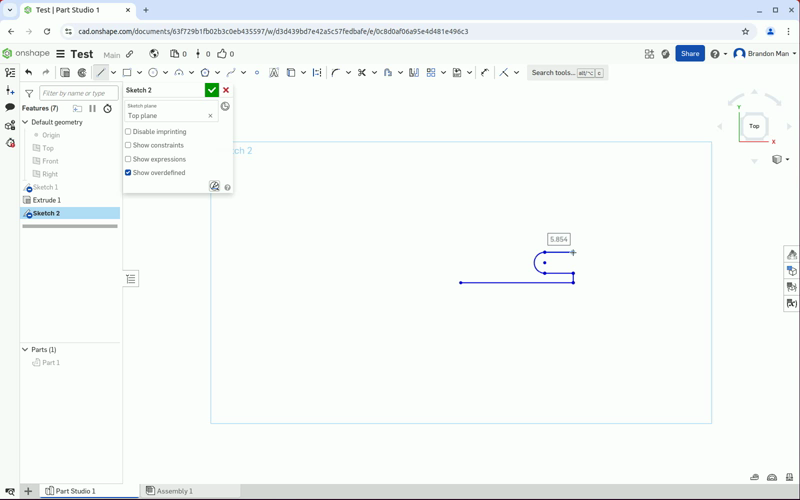
key_down(shift)
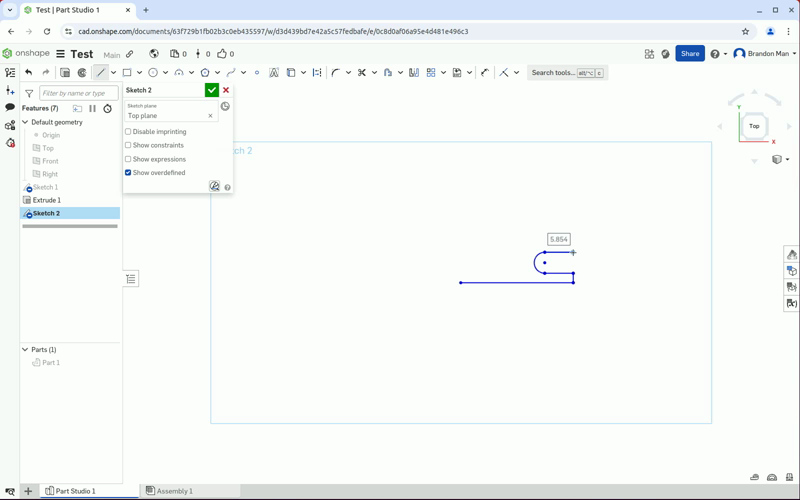
mouse_move(589, 252)
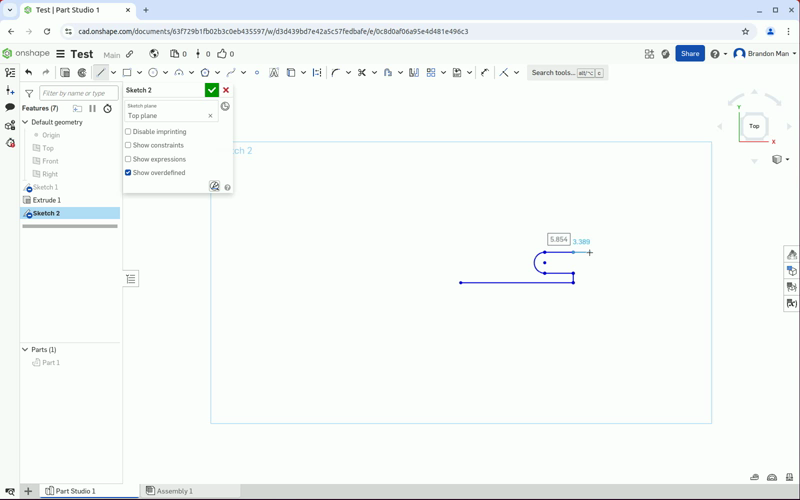
mouse_move(573, 242)
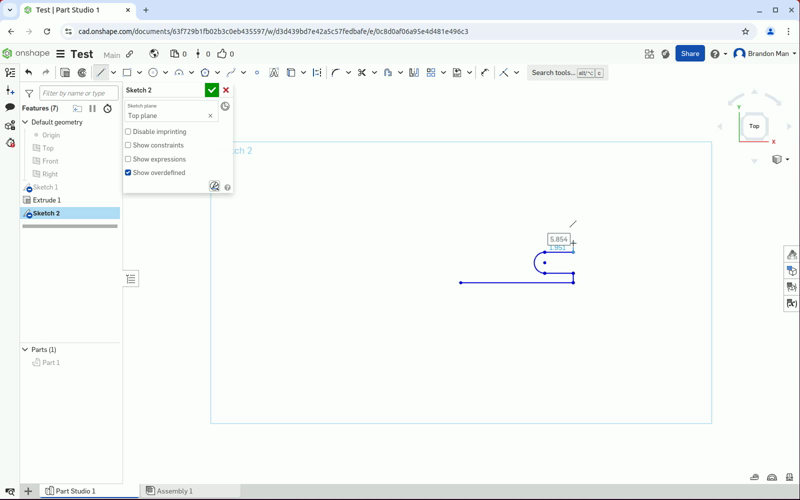
click(573, 242)
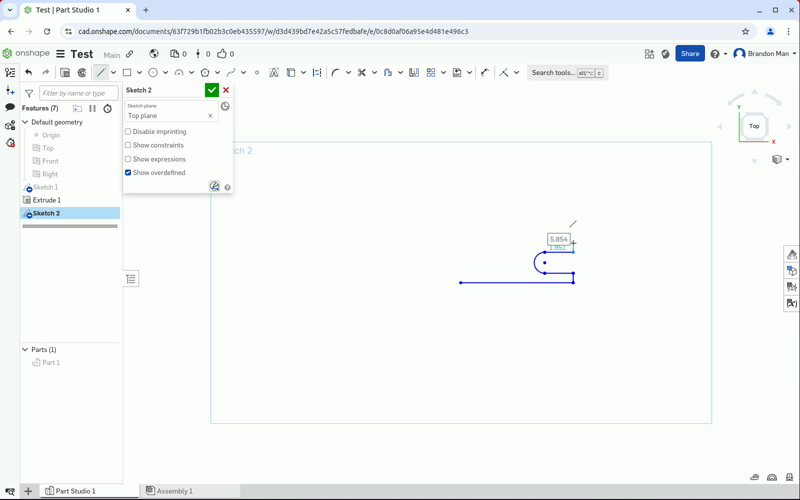
key_up(shift)
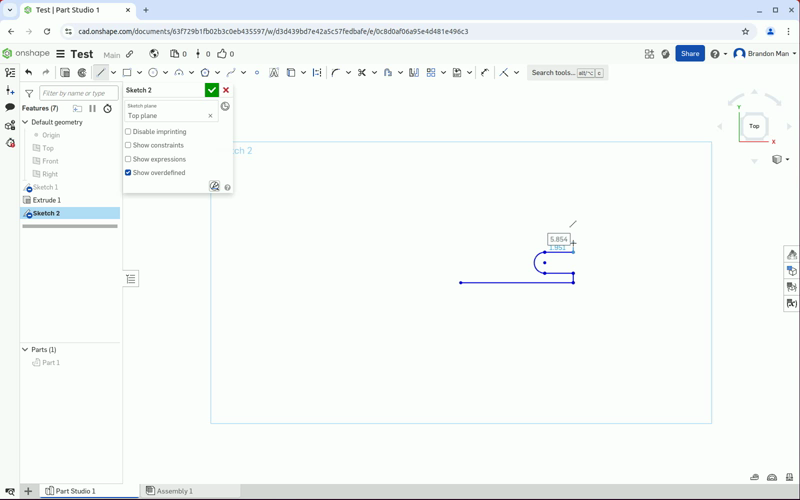
key_down(shift)
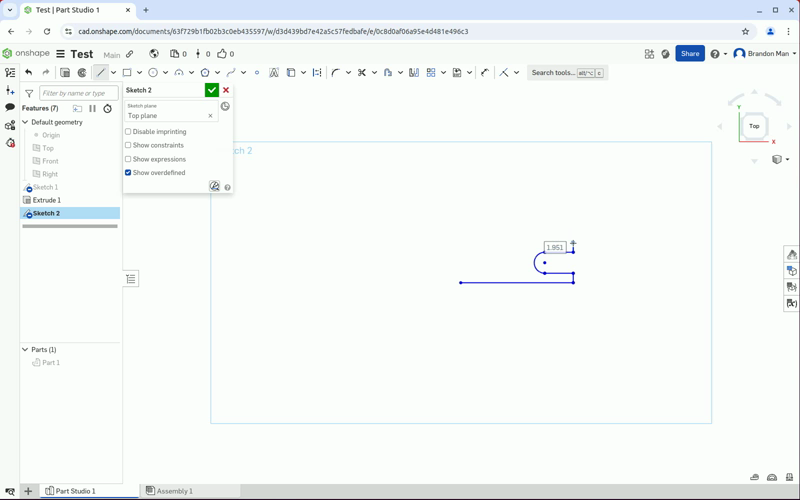
mouse_move(460, 242)
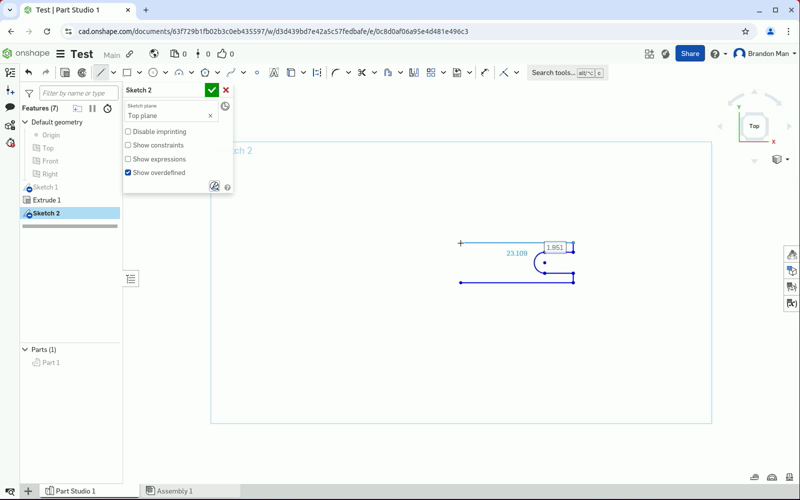
click(460, 242)
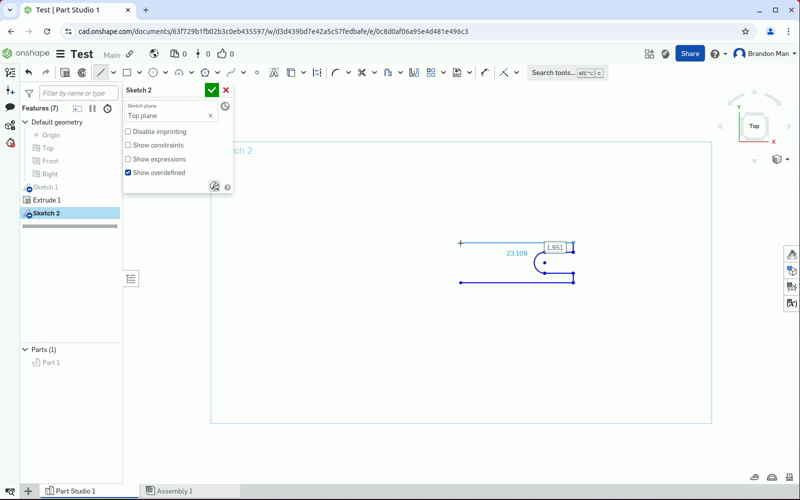
key_up(shift)
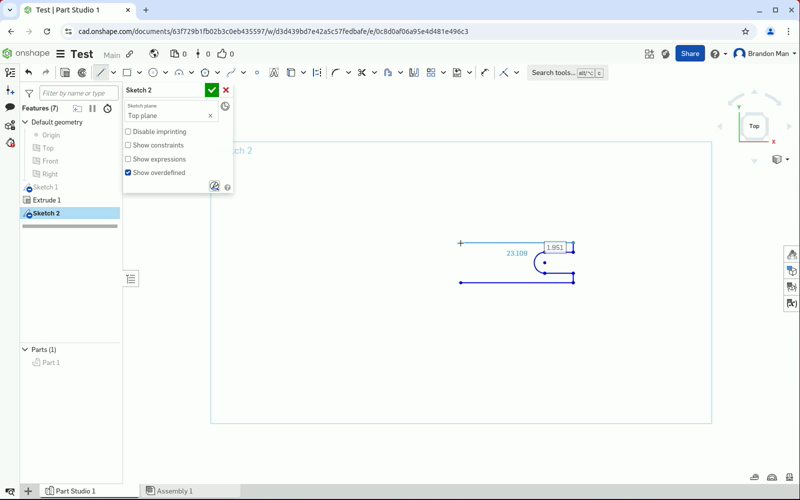
mouse_move(490, 242)
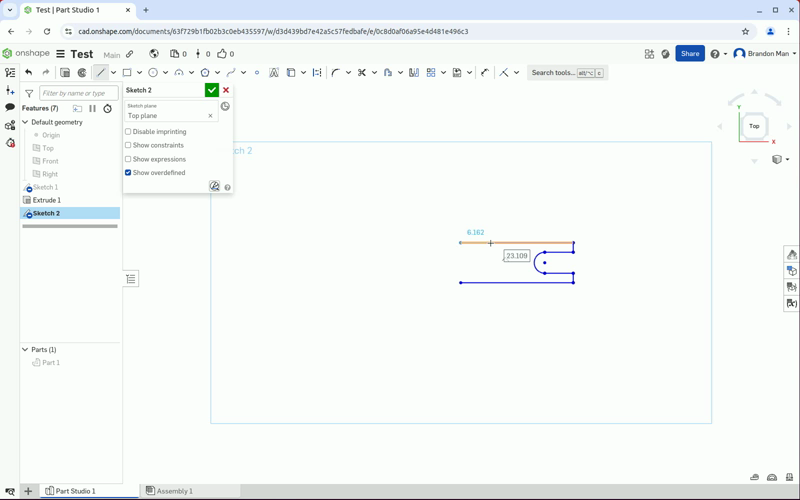
key_down(shift)
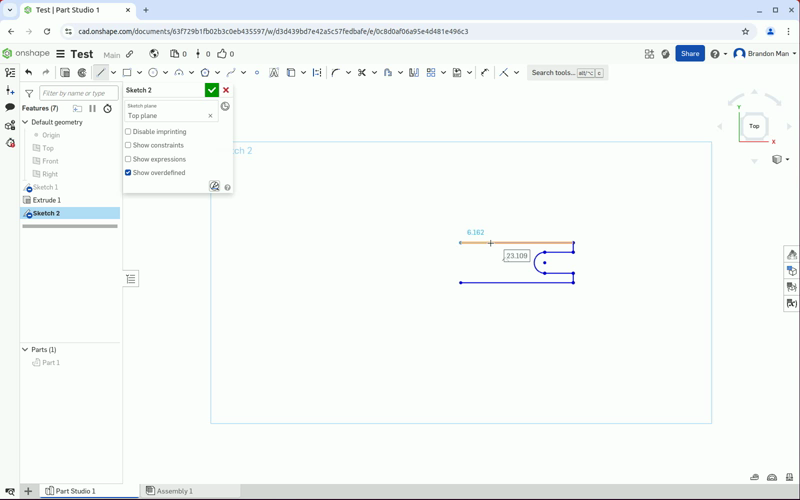
mouse_move(460, 282)
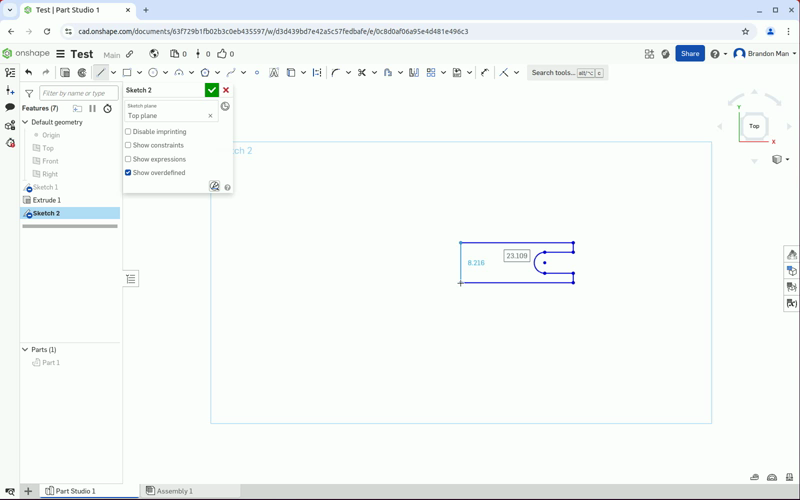
key_up(shift)
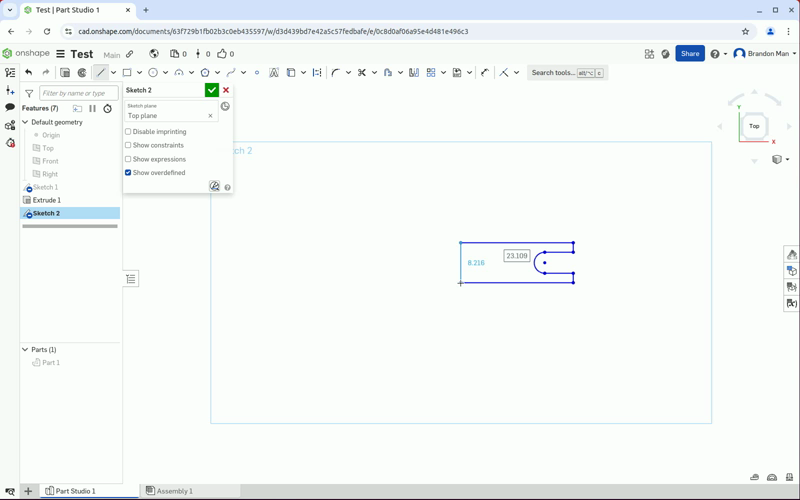
click(460, 282)
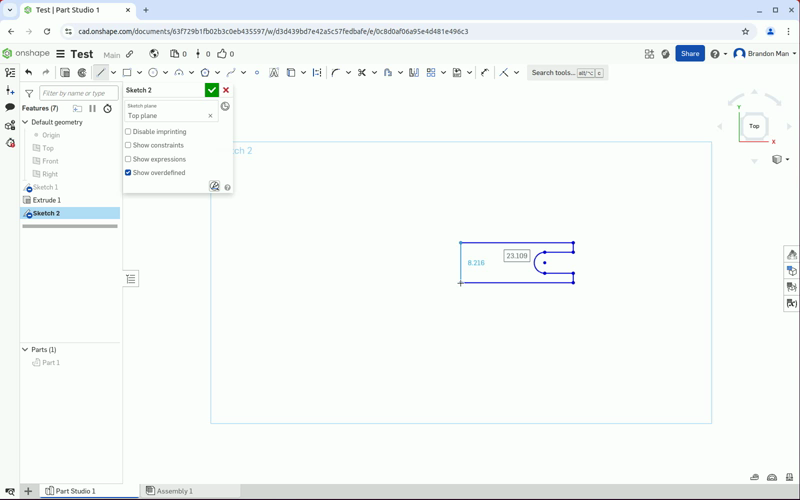
key(esc)
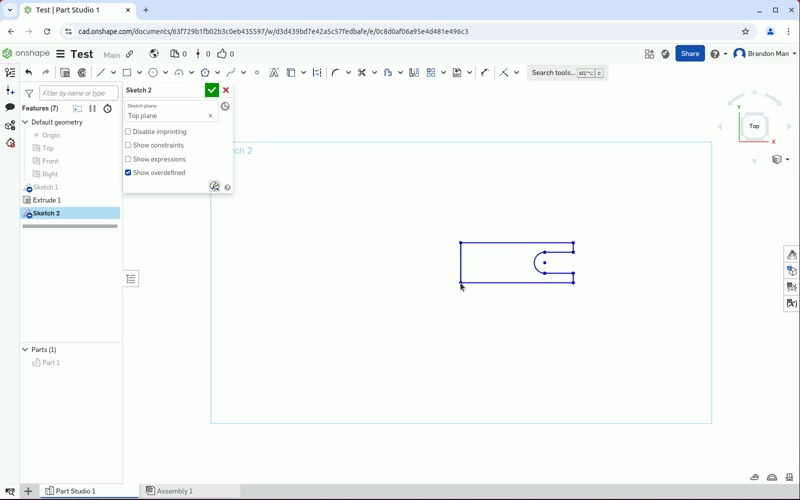
mouse_move(539, 248)
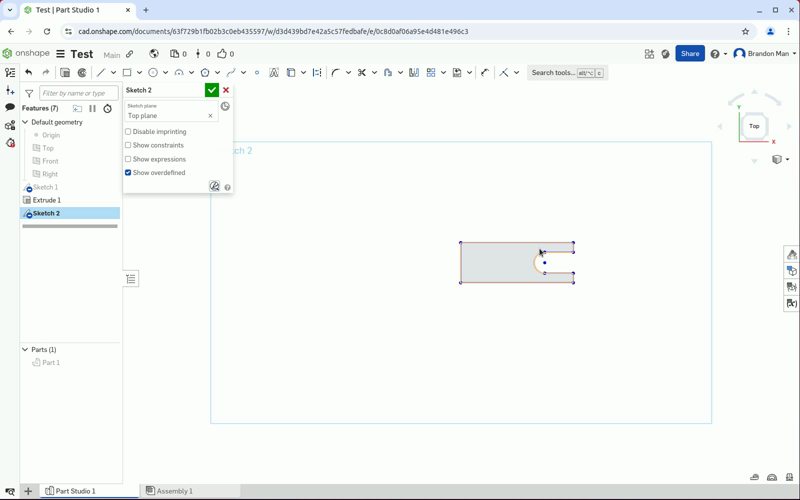
scroll(6)
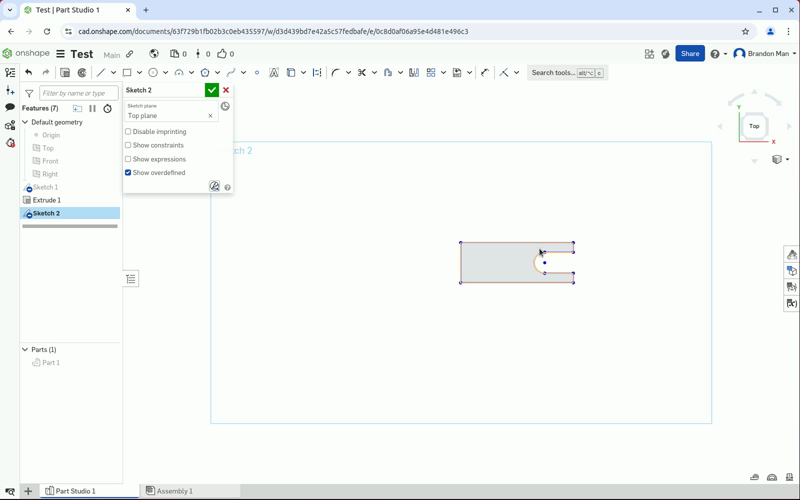
scroll(6)
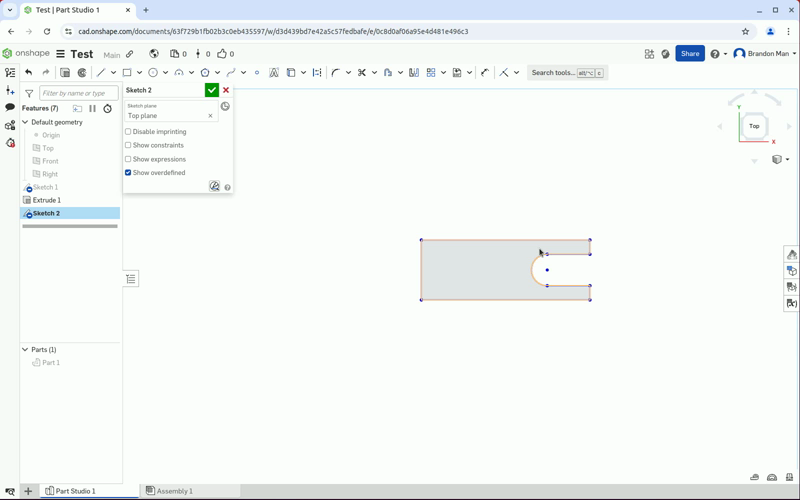
scroll(6)
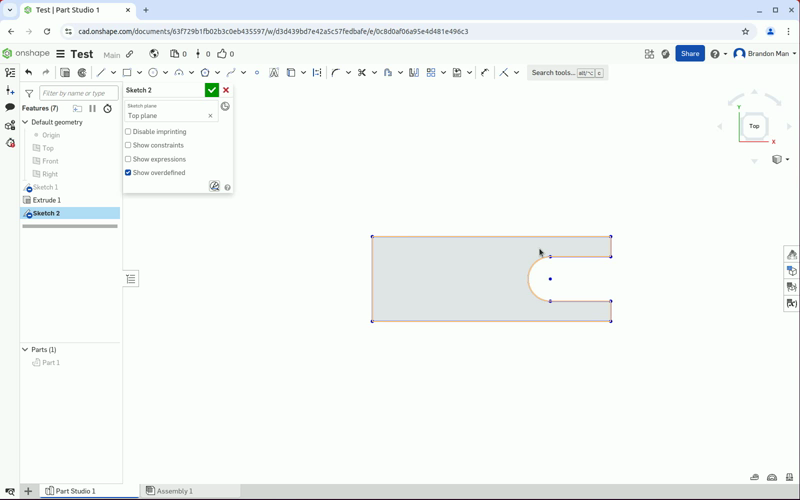
scroll(6)
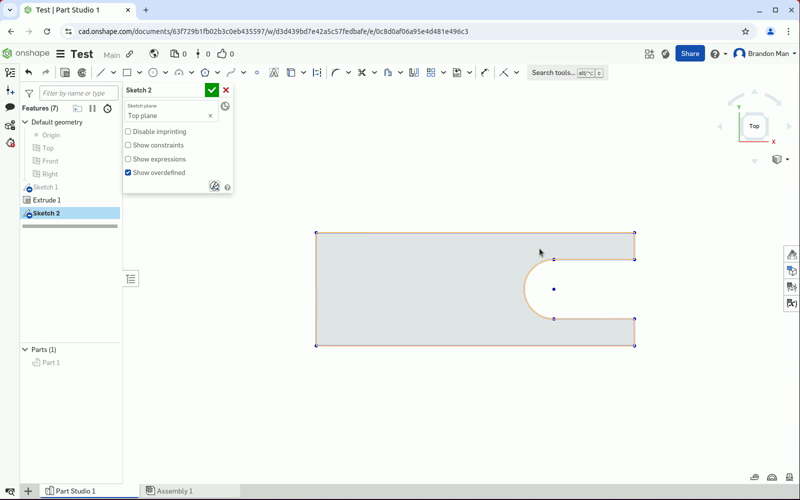
scroll(6)
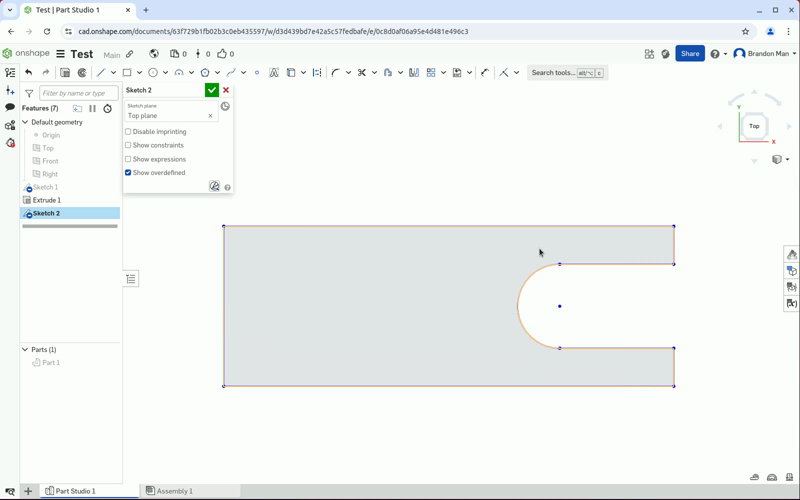
scroll(6)
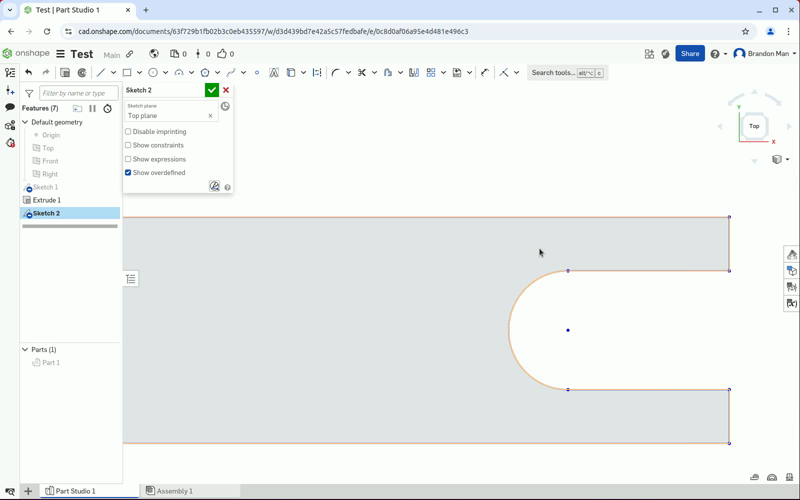
scroll(6)
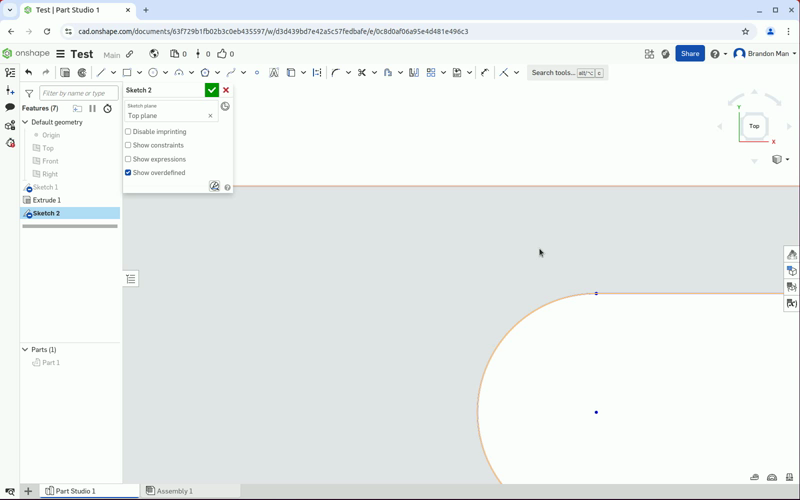
click(539, 248)
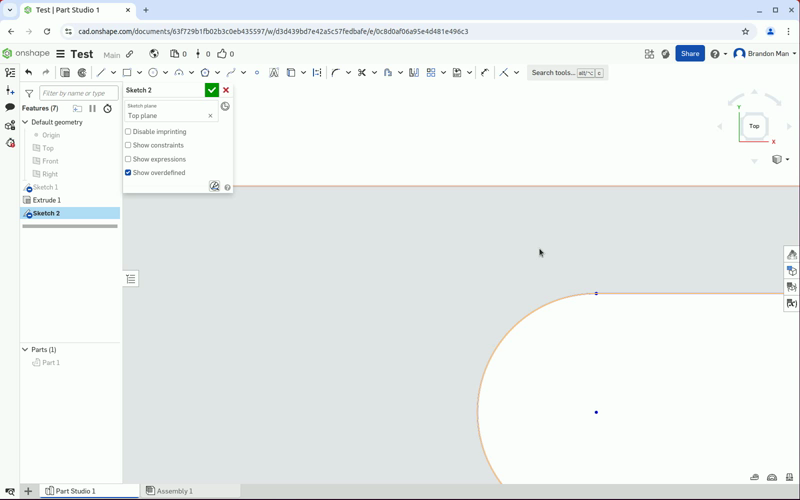
scroll(-6)
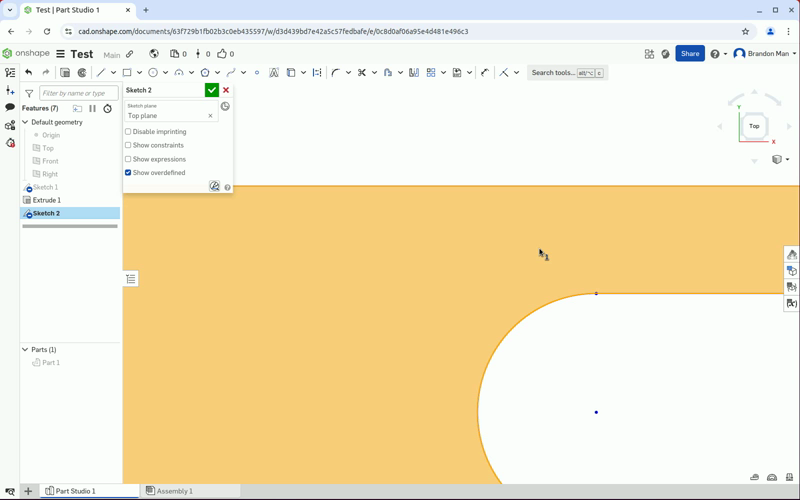
scroll(-6)
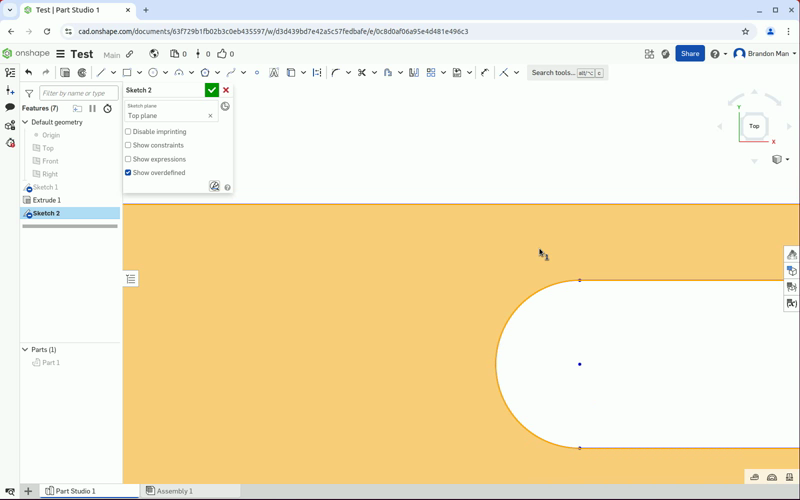
scroll(-6)
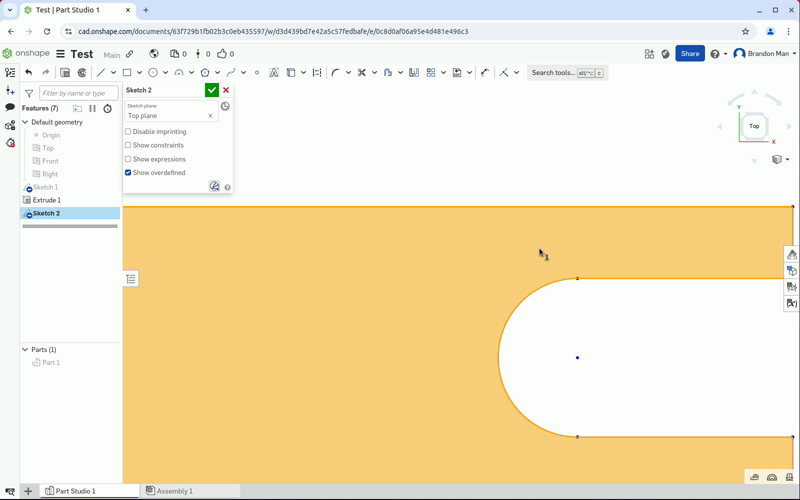
scroll(-6)
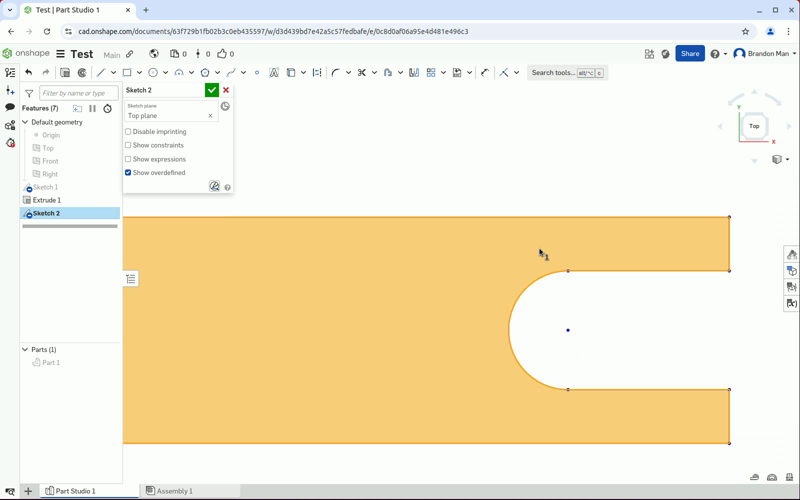
scroll(-6)
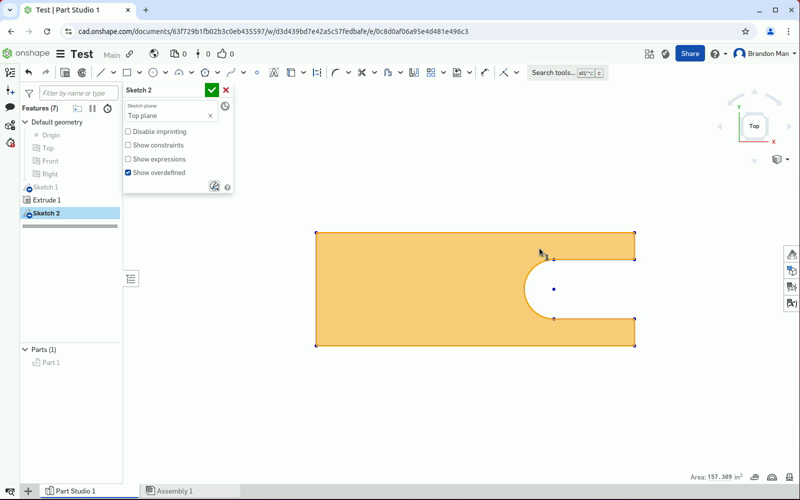
scroll(-6)
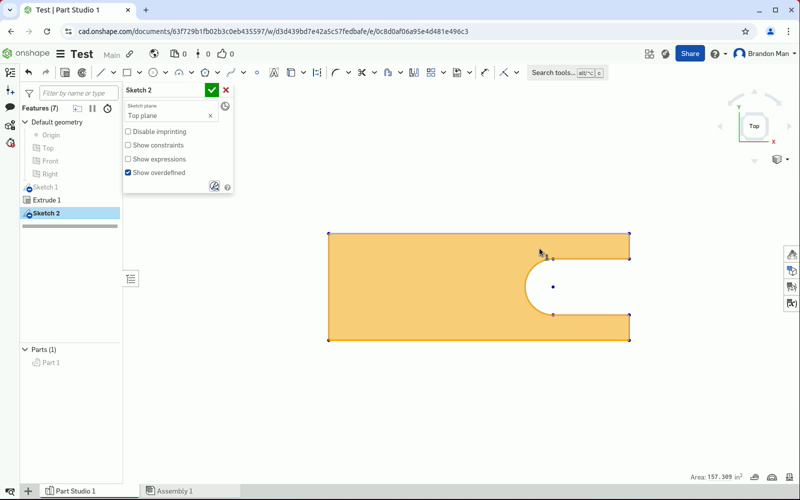
scroll(-6)
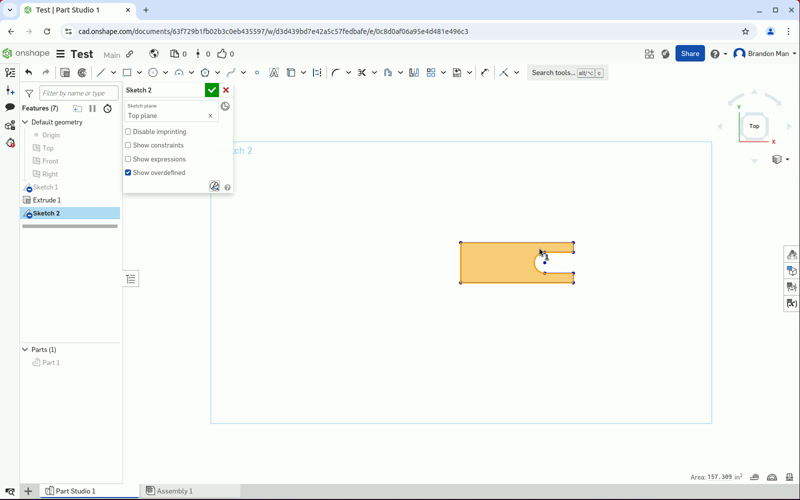
mouse_move(73, 352)
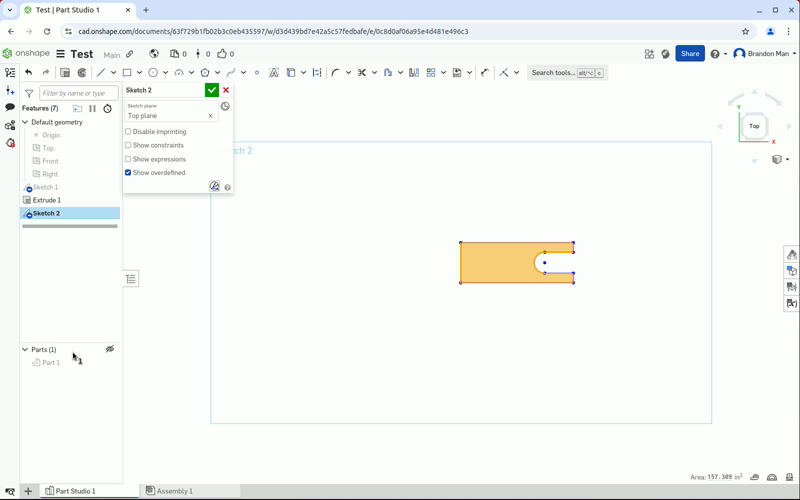
key(shift+y)
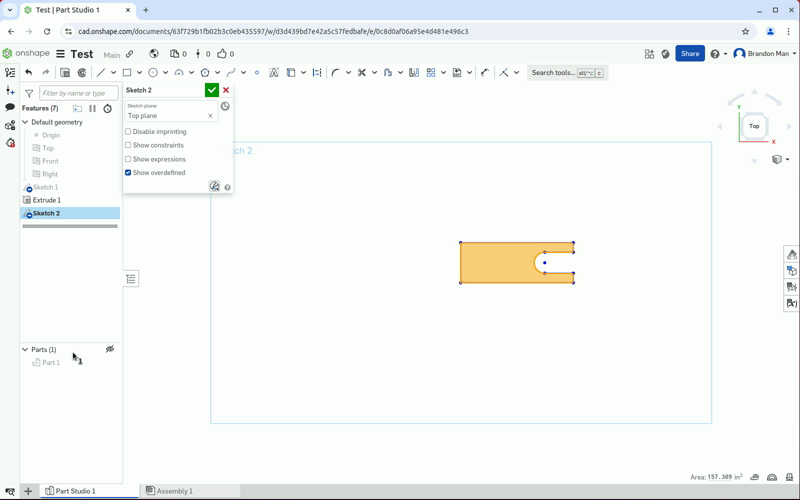
key(shift+e)
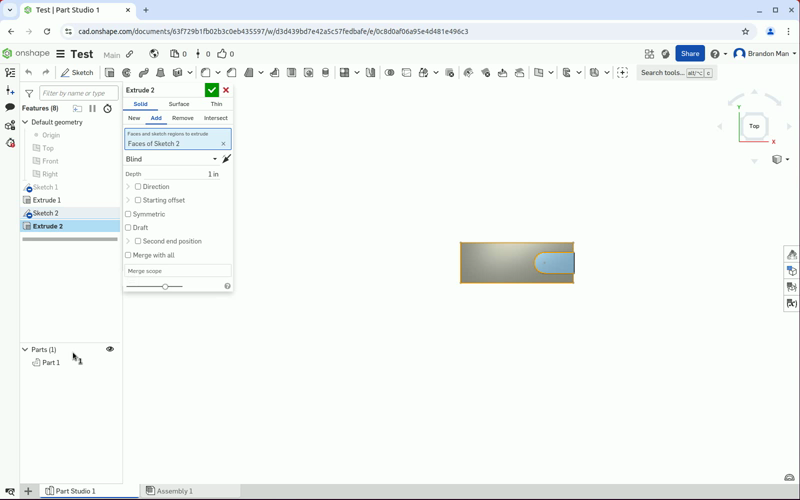
mouse_move(143, 106)
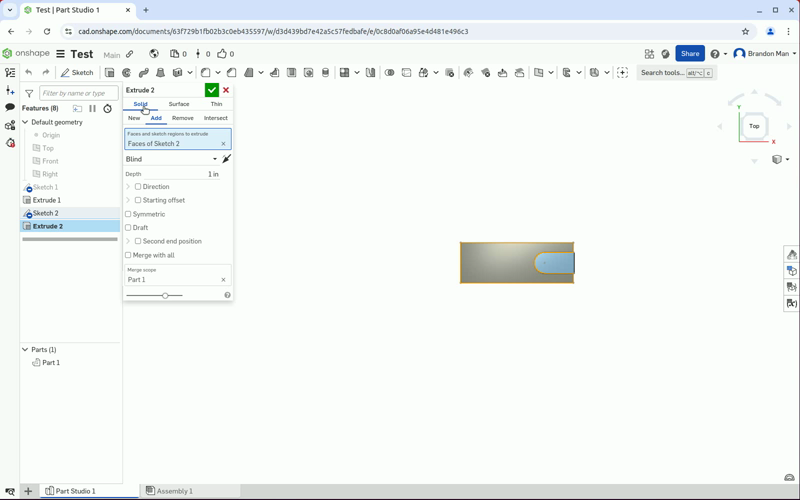
click(143, 106)
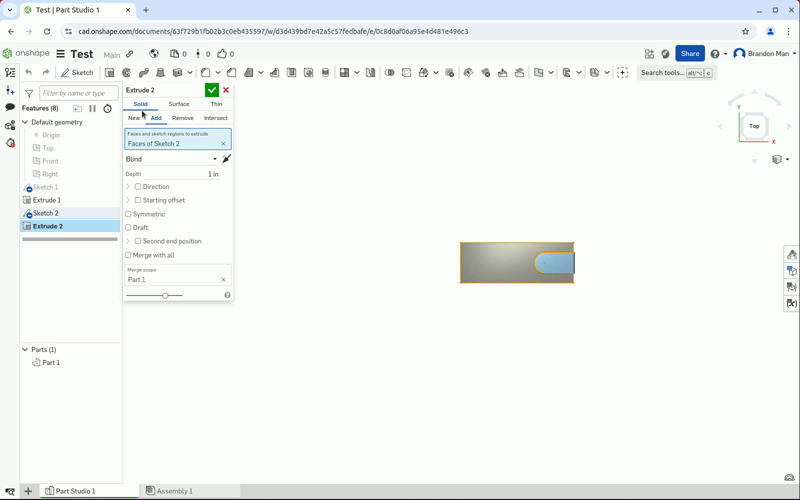
mouse_move(137, 120)
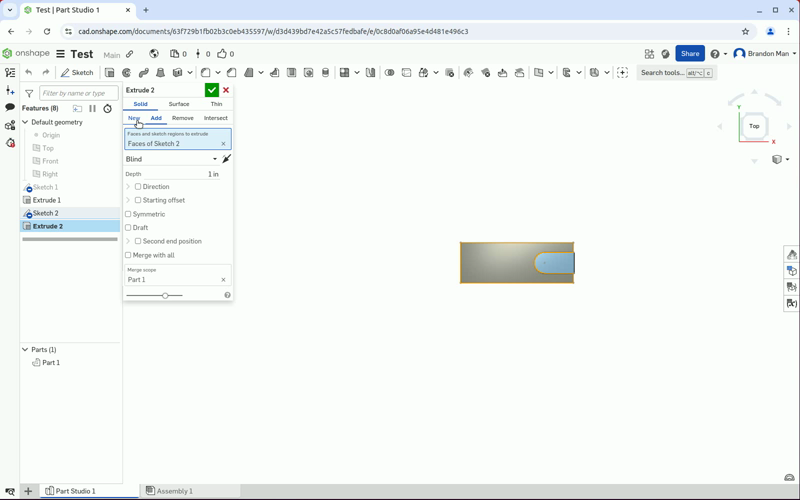
click(137, 120)
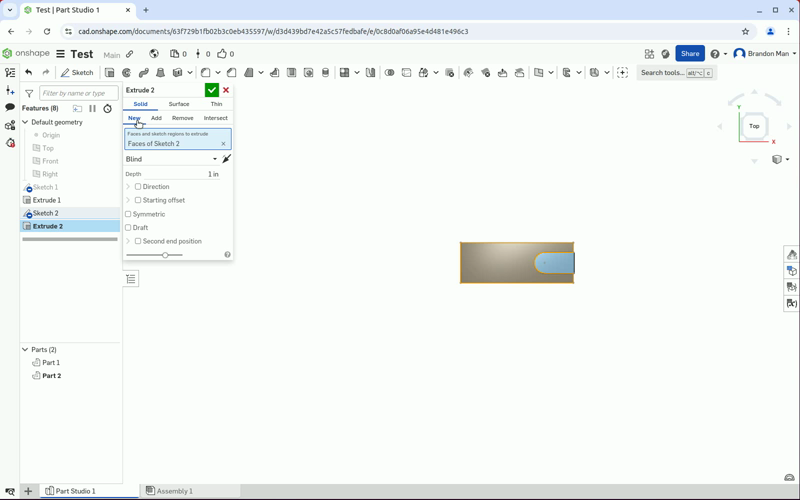
key(tab, 4)
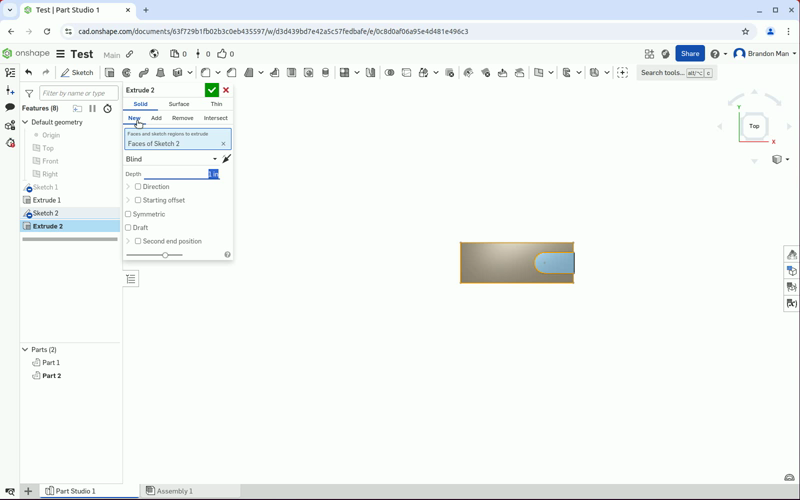
text(1.926)
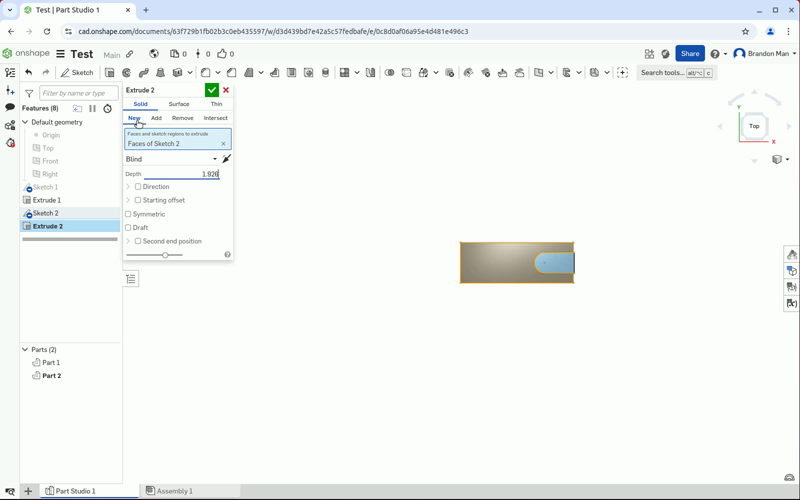
key(enter)
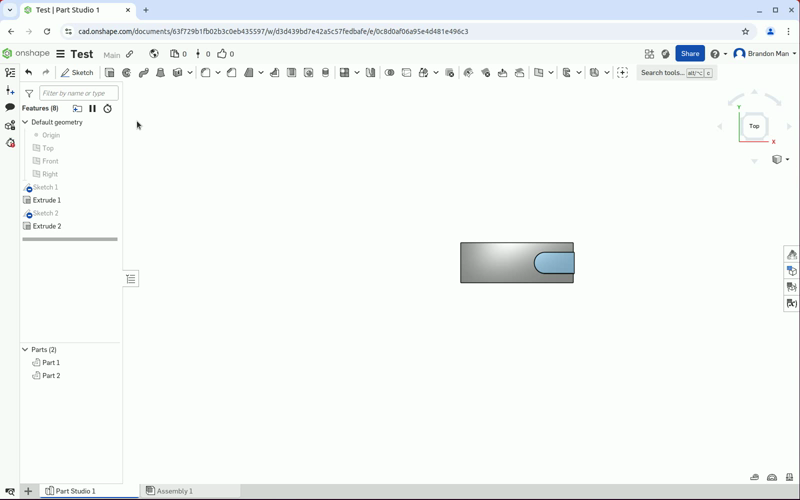
key(shift+h)
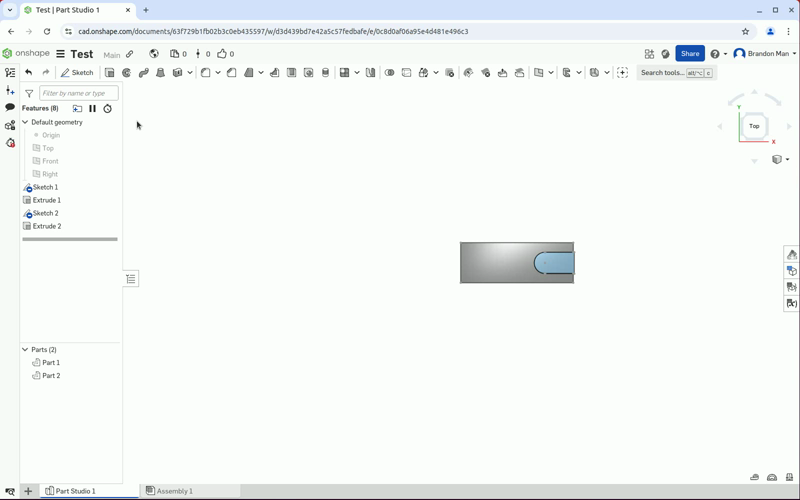
key(shift+h)
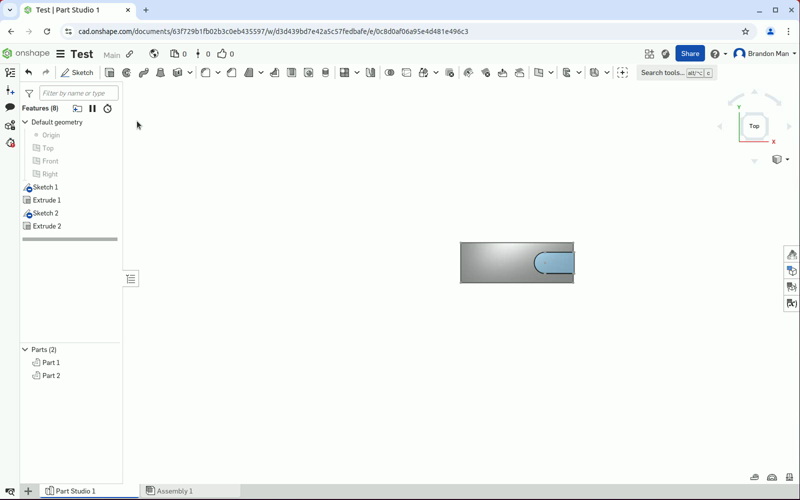
key(shift+7)
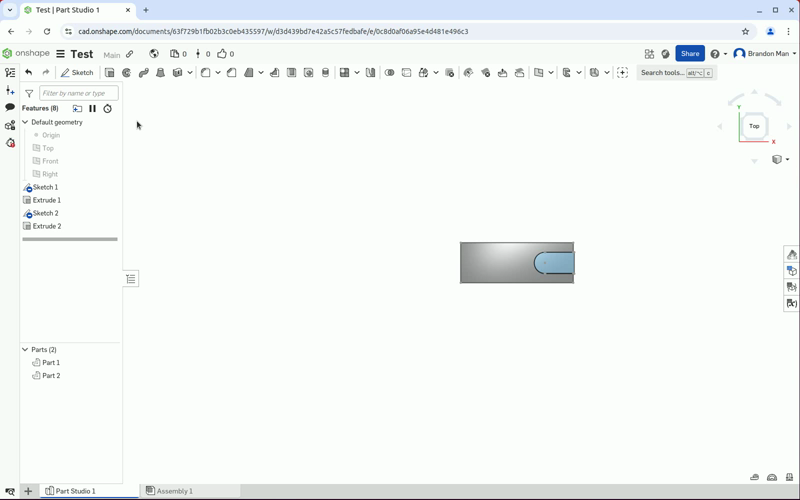
key(up, 3)
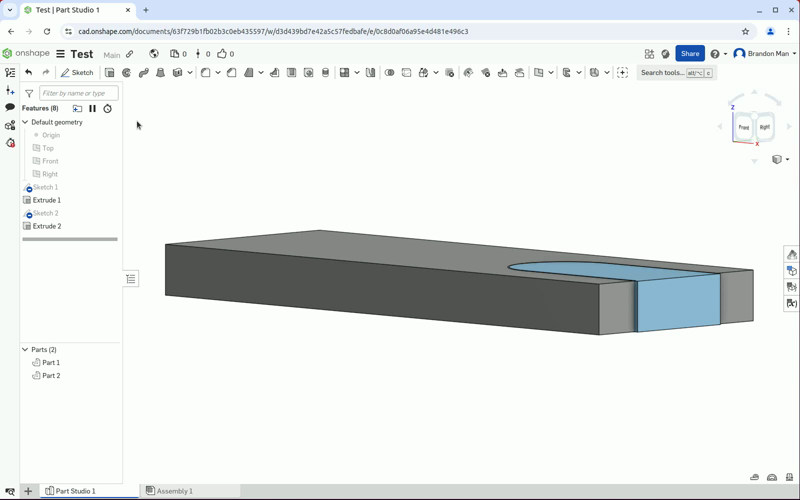
key(left, 3)
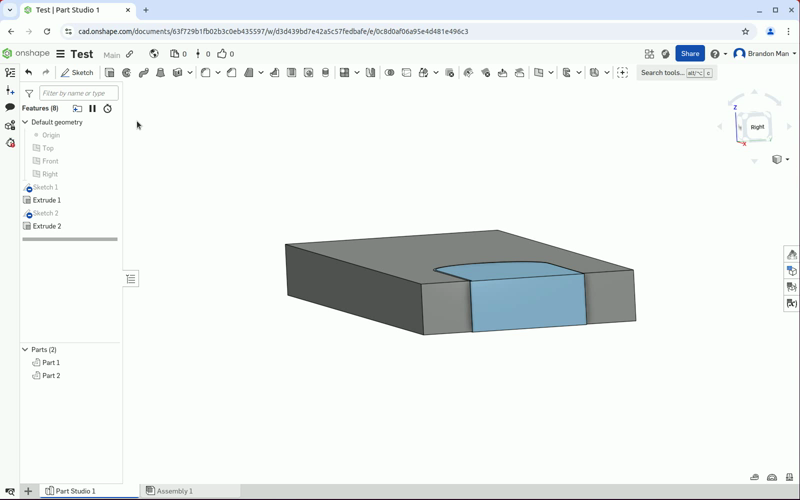
key(right, 3)
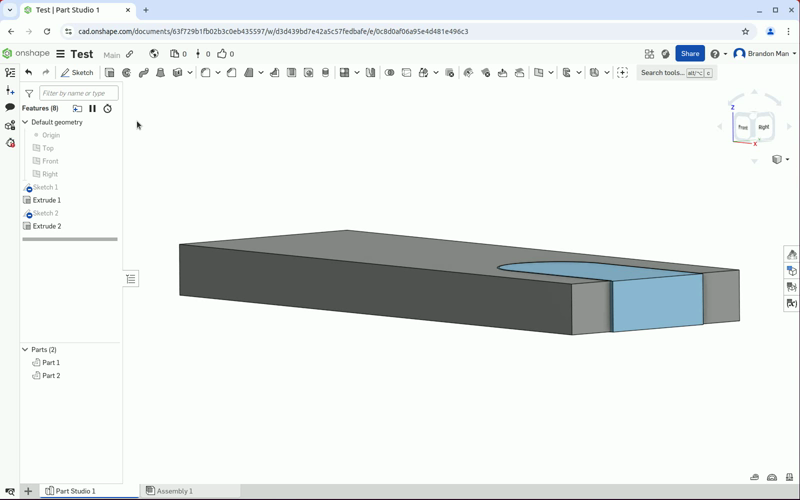
key(down, 3)
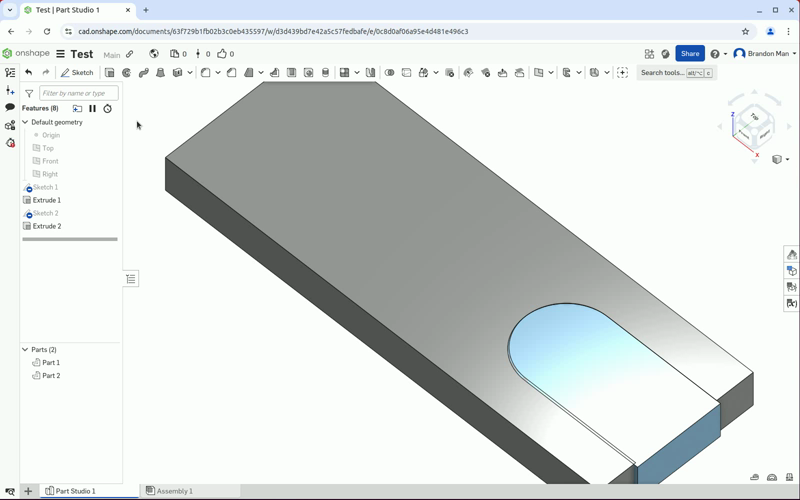
mouse_move(73, 189)
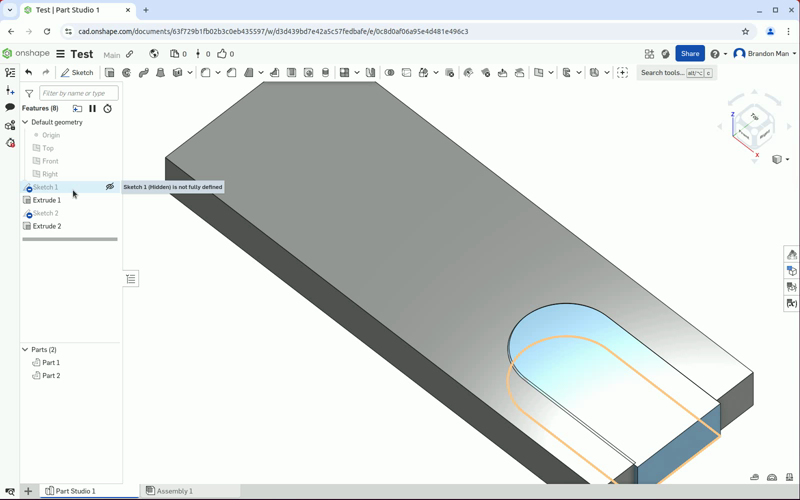
click(73, 189)